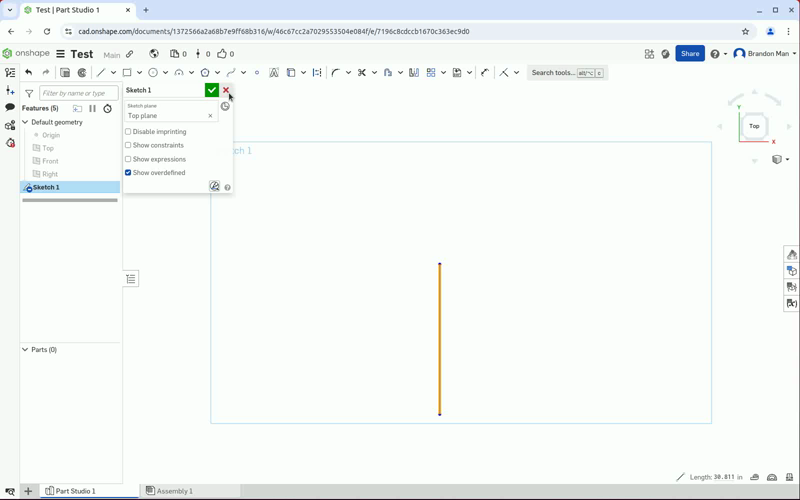
key(shift+h)
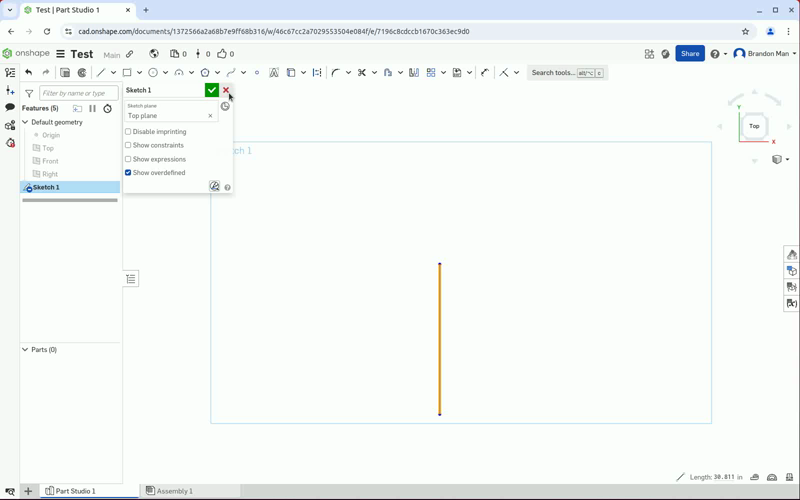
key(shift+s)
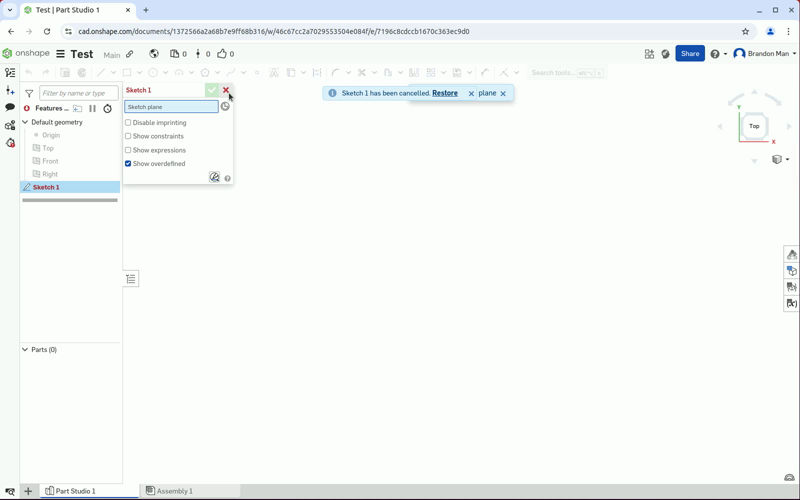
mouse_move(73, 150)
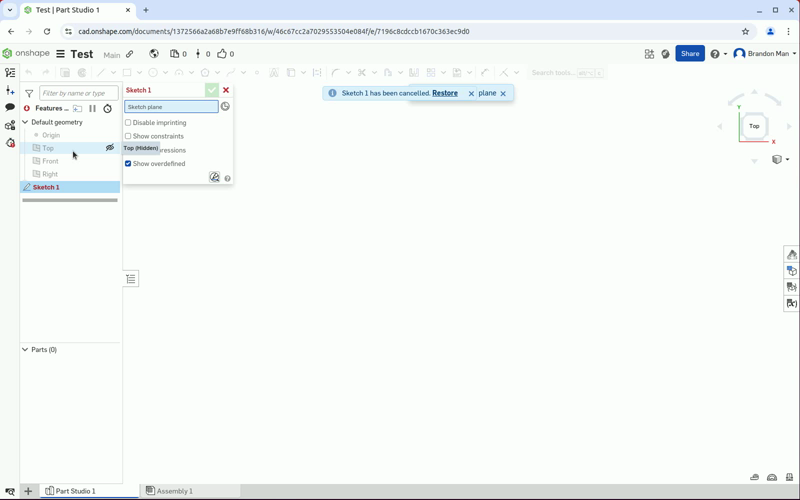
click(73, 150)
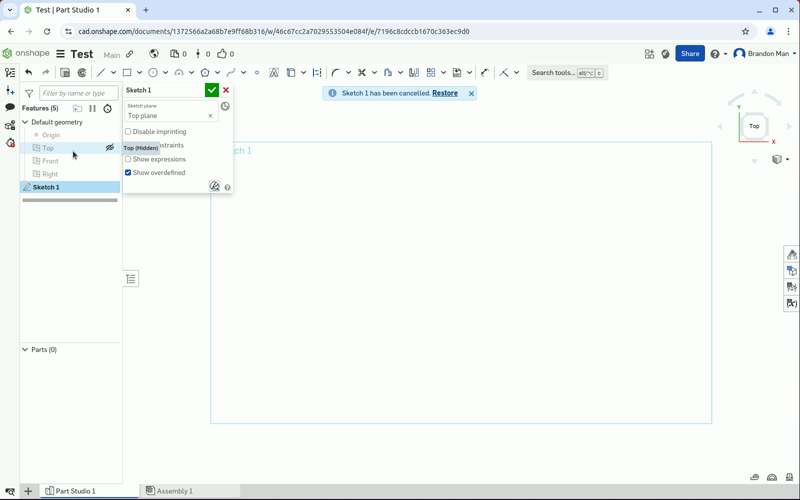
mouse_move(73, 352)
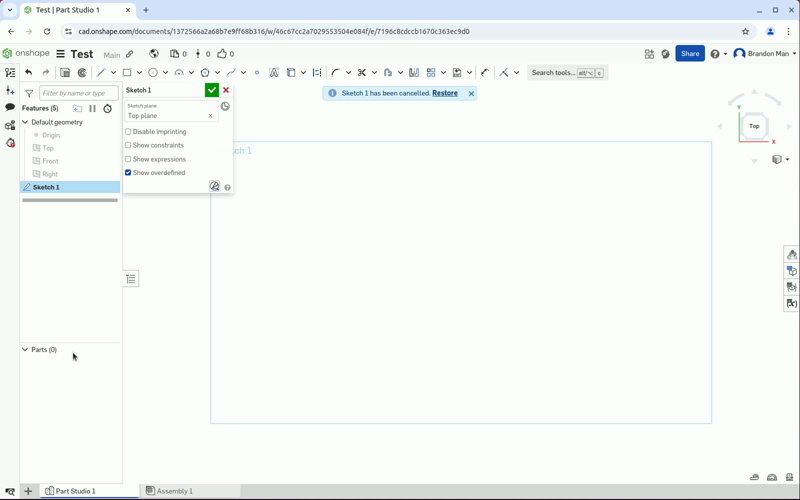
key(y)
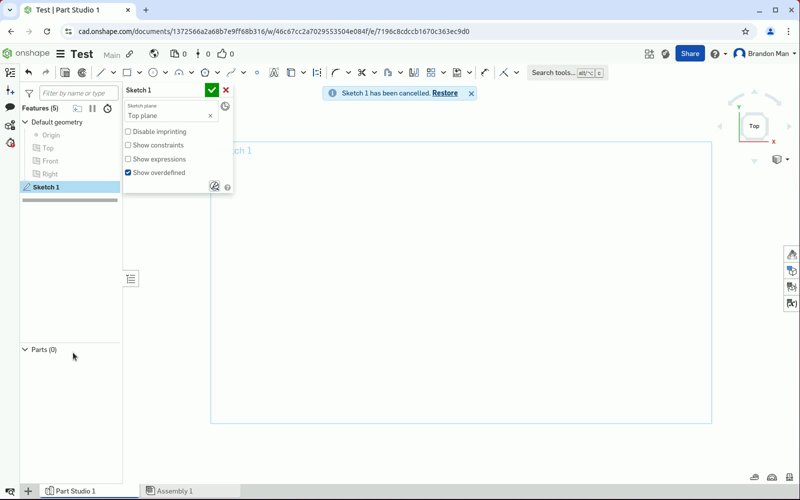
key(l)
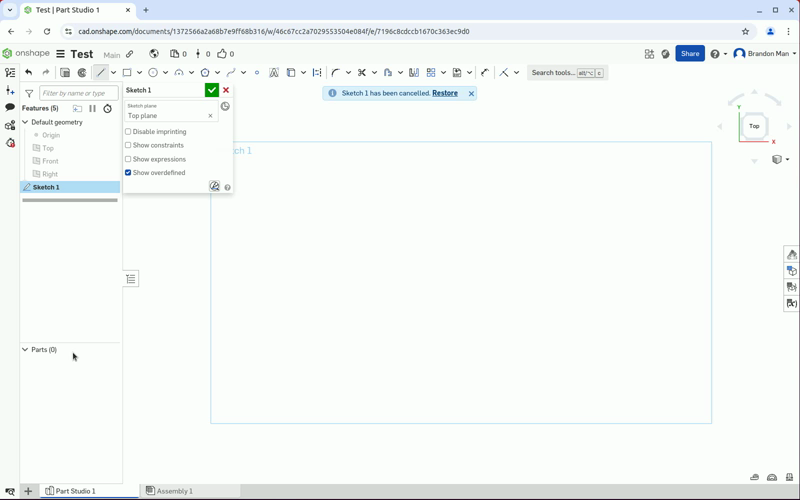
key_down(shift)
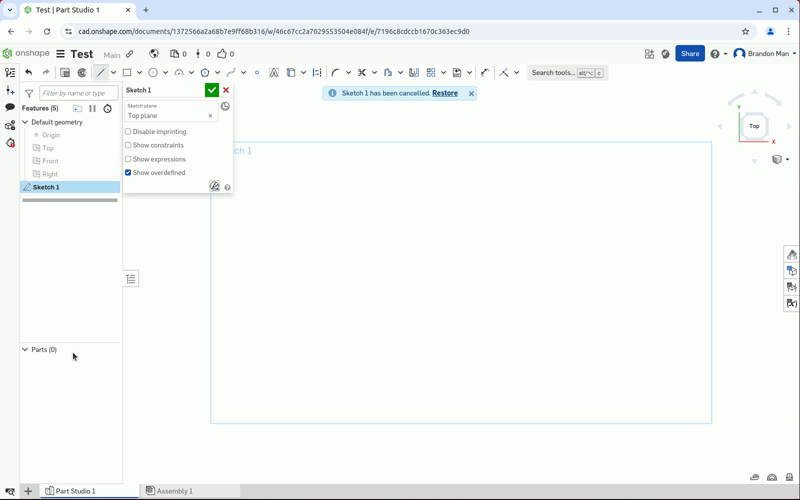
mouse_move(362, 390)
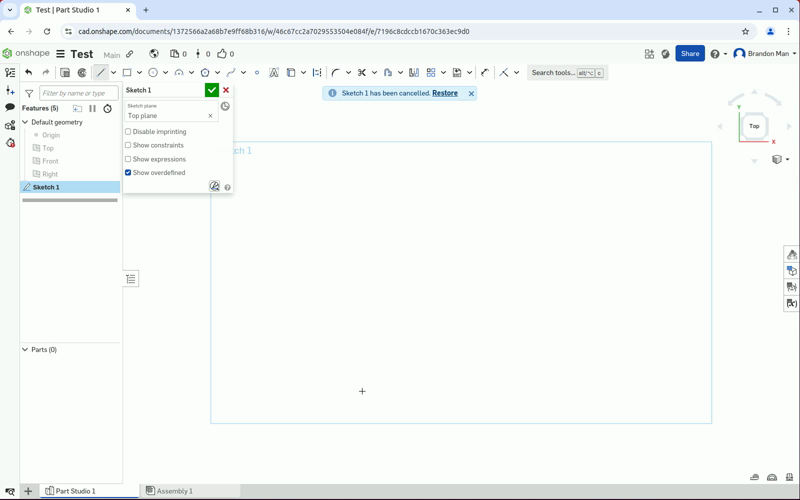
click(362, 390)
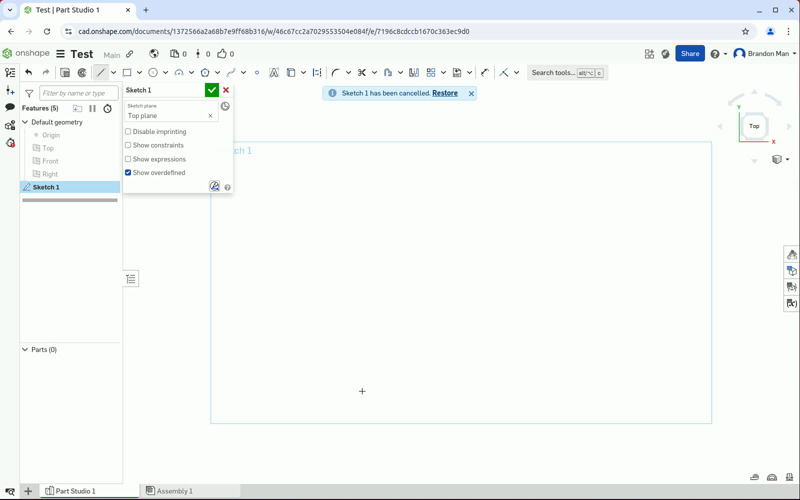
key_up(shift)
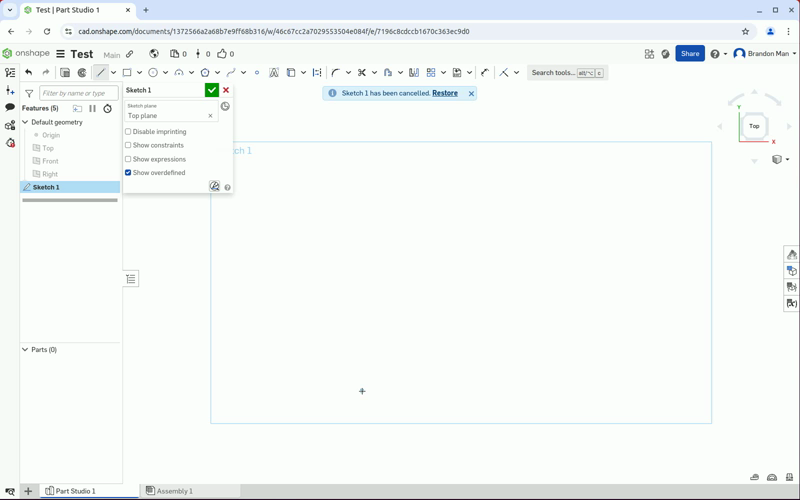
key_down(shift)
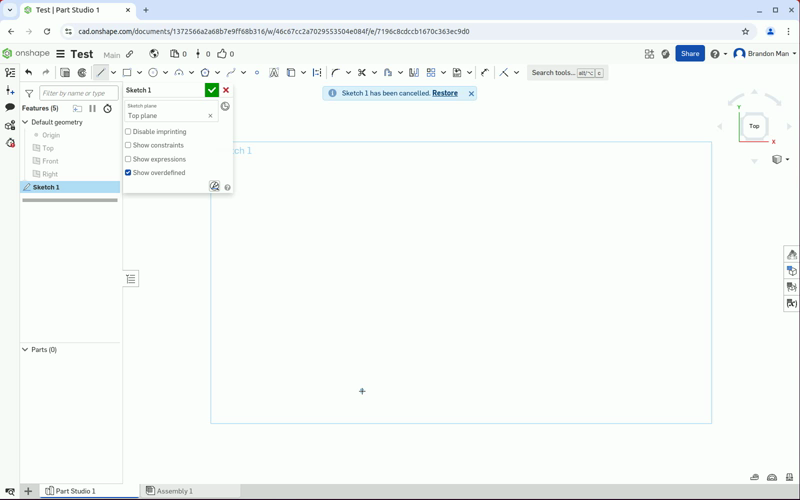
mouse_move(572, 390)
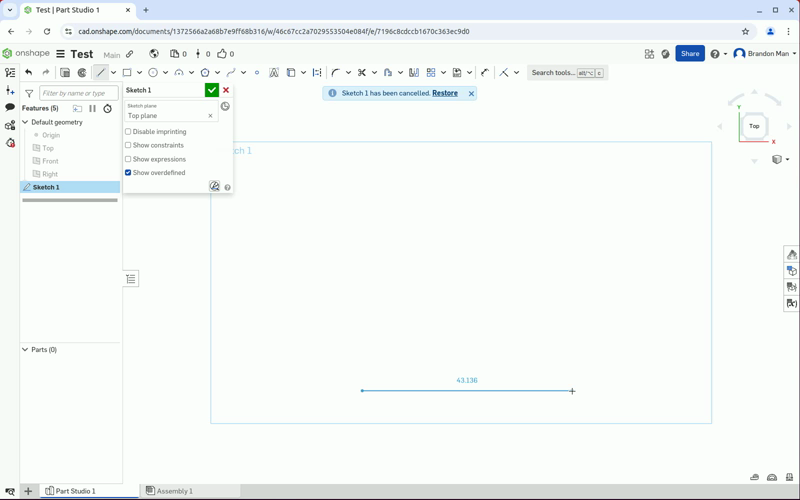
click(572, 390)
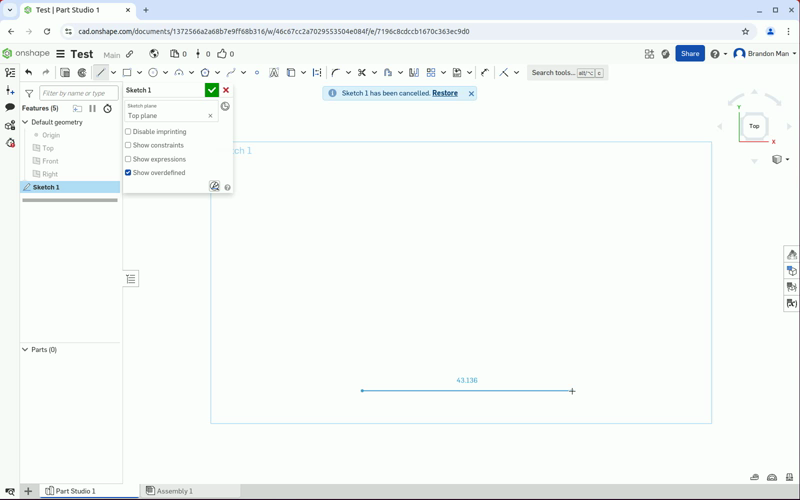
key_up(shift)
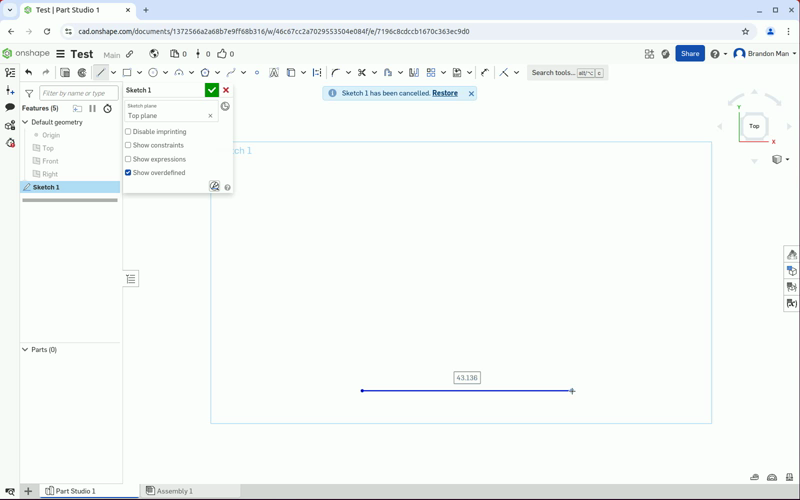
key_down(shift)
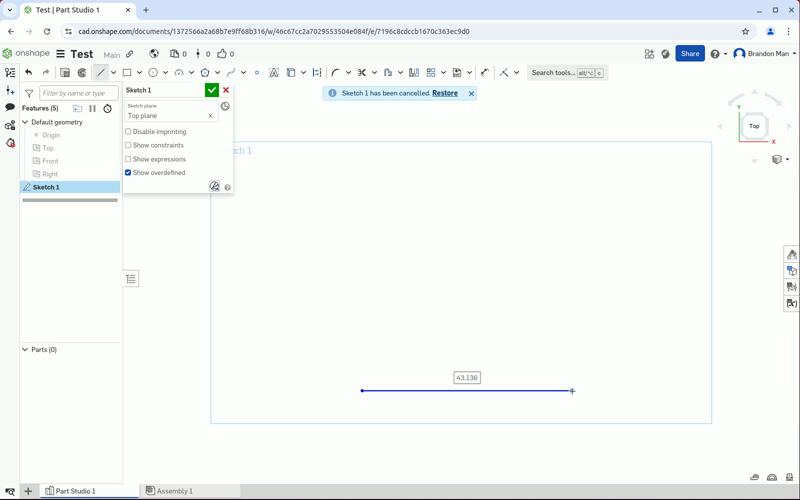
mouse_move(572, 185)
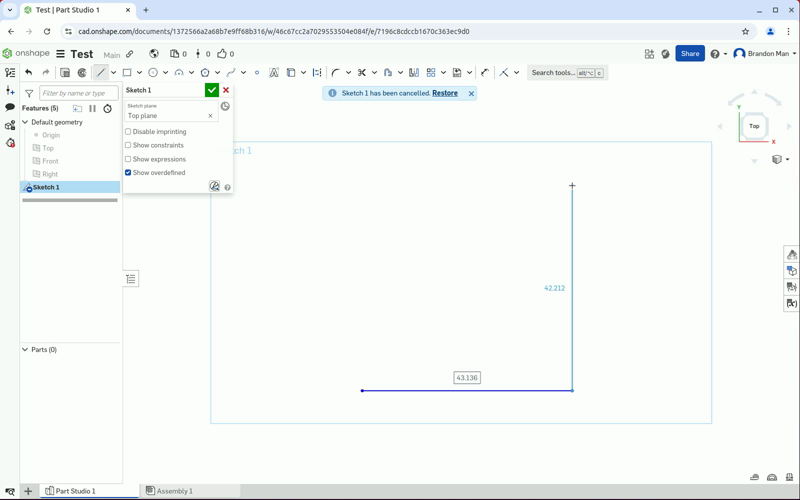
click(572, 185)
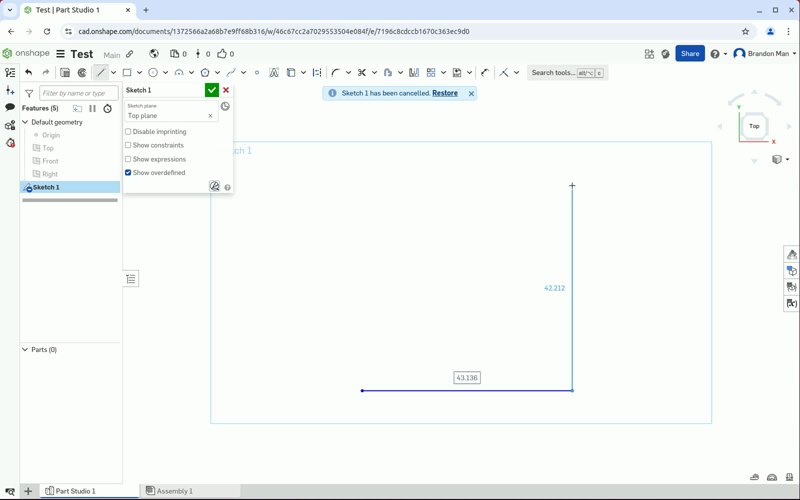
key_up(shift)
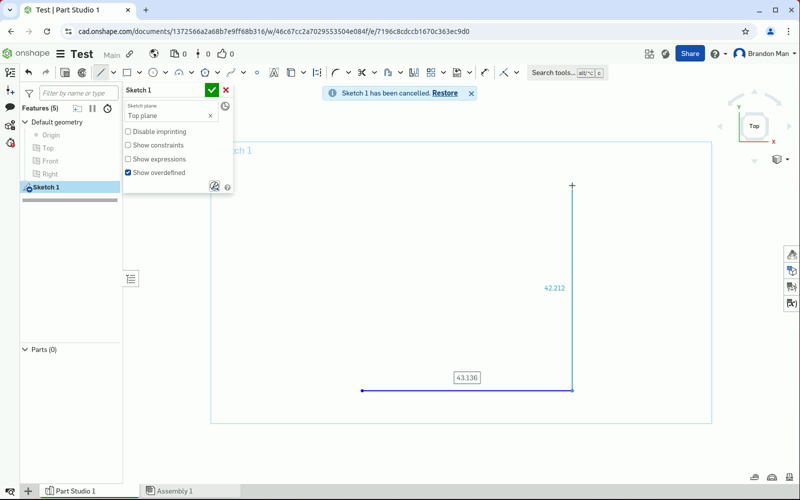
key_down(shift)
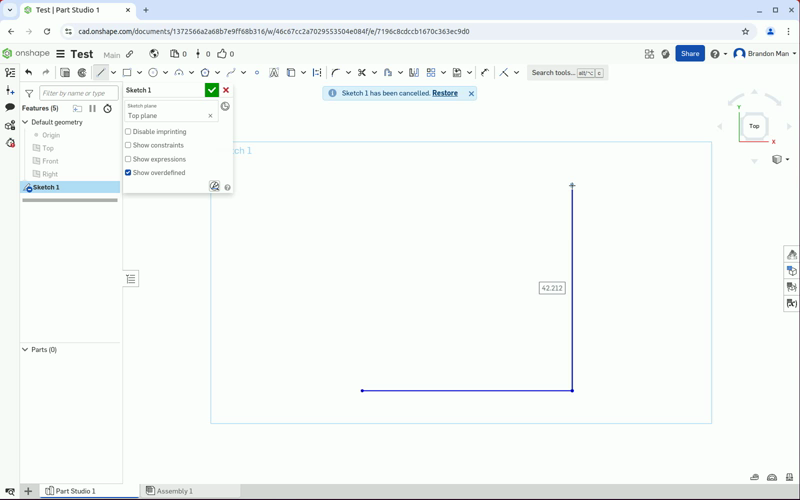
mouse_move(362, 185)
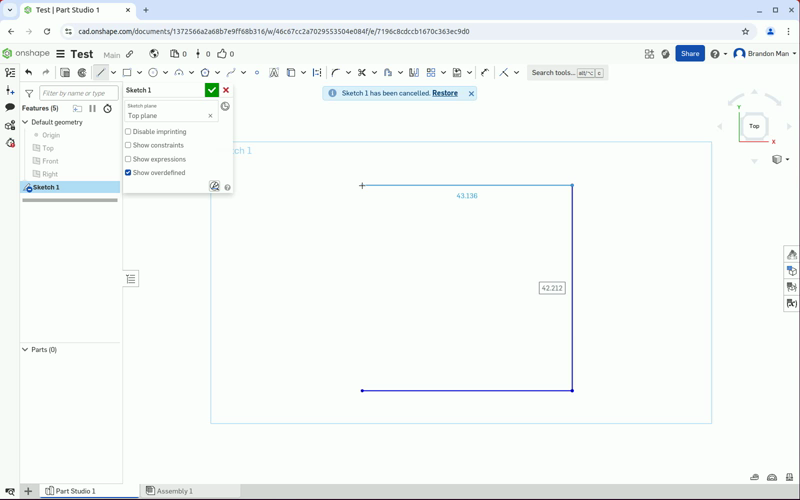
click(362, 185)
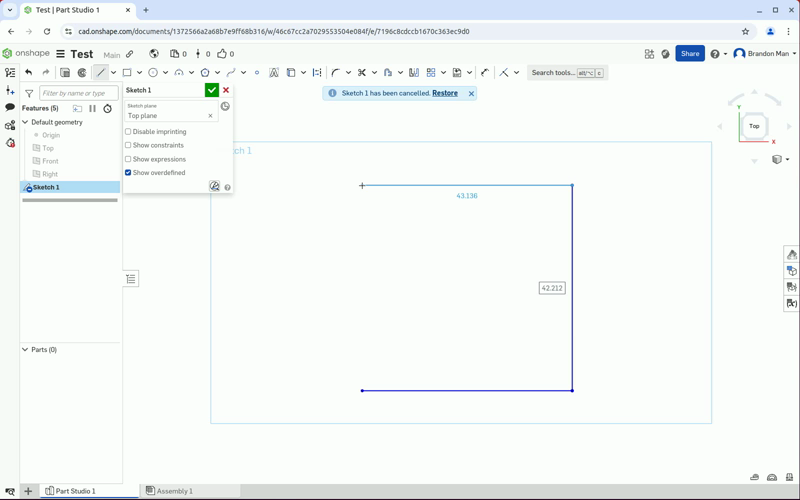
key_up(shift)
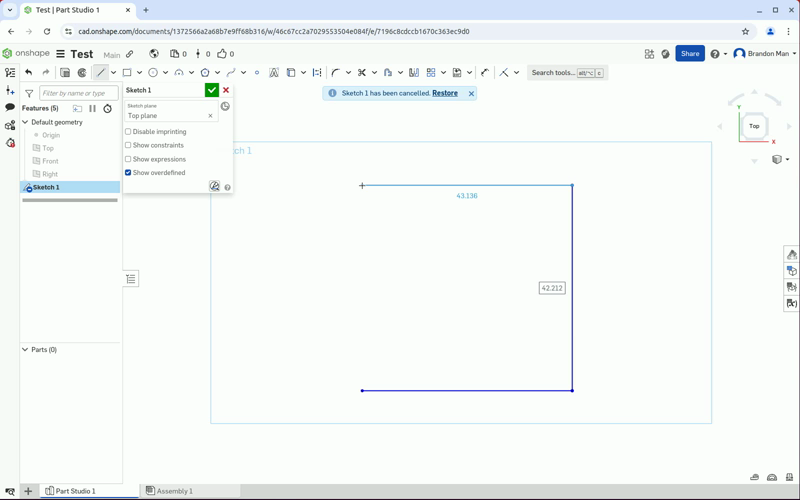
key_down(shift)
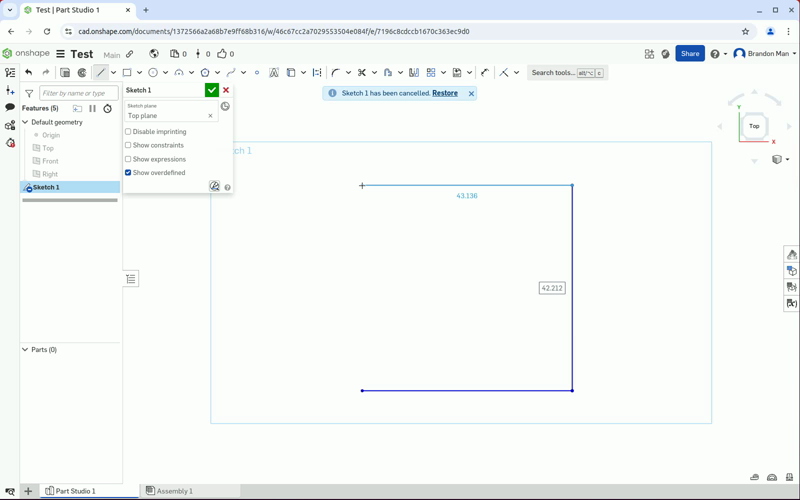
mouse_move(362, 390)
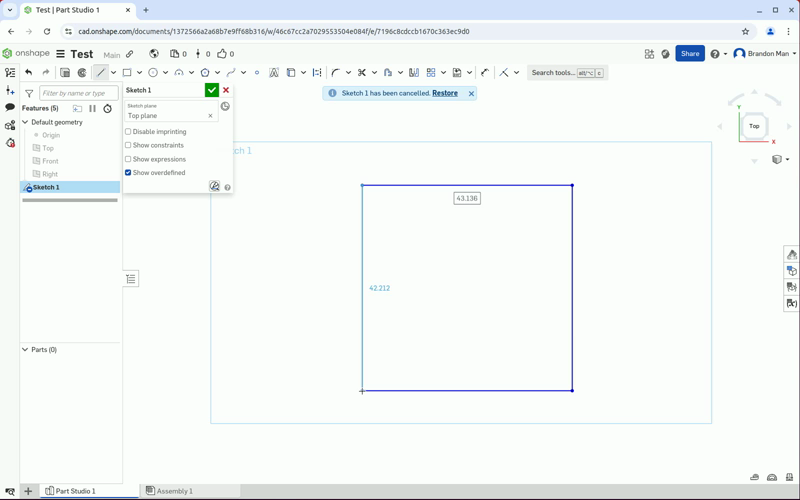
key_up(shift)
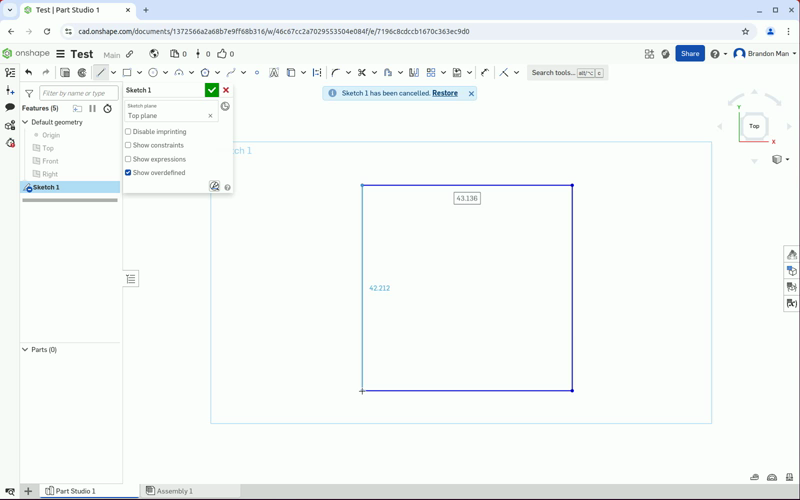
click(362, 390)
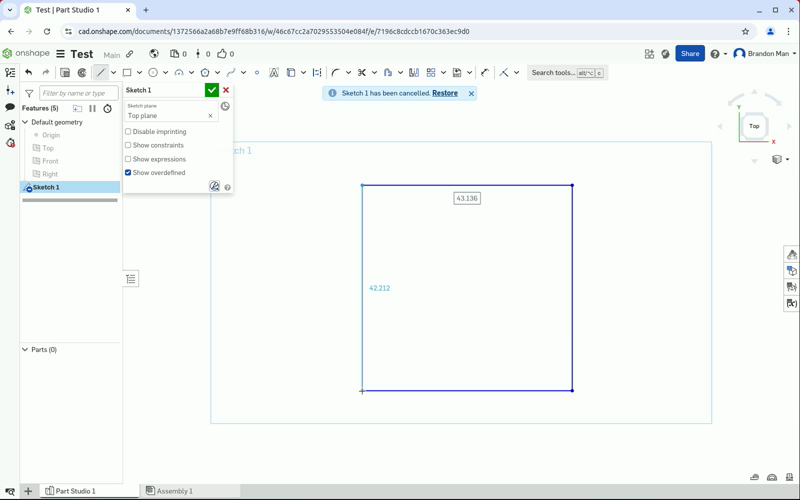
key(esc)
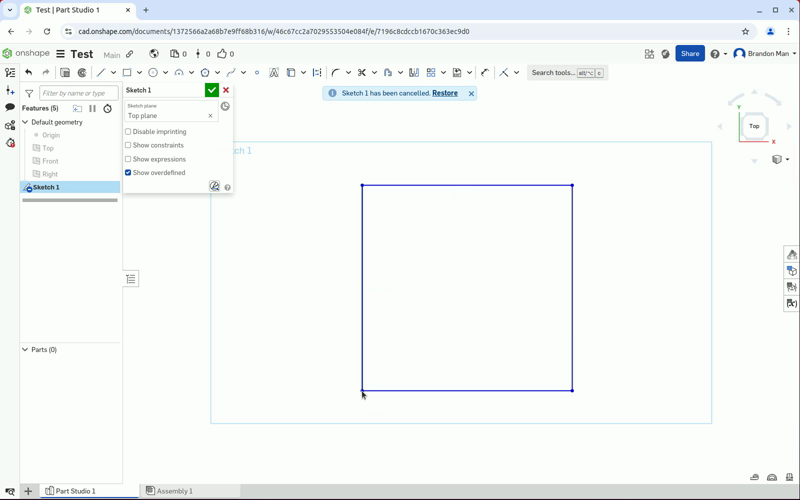
mouse_move(499, 256)
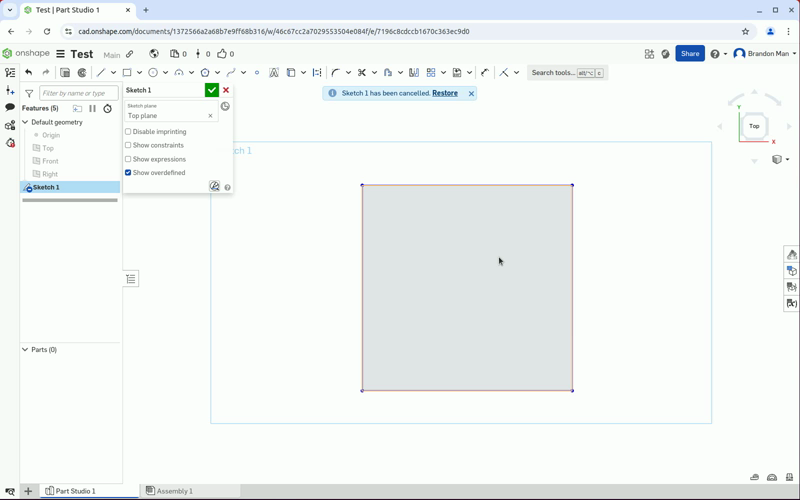
click(499, 256)
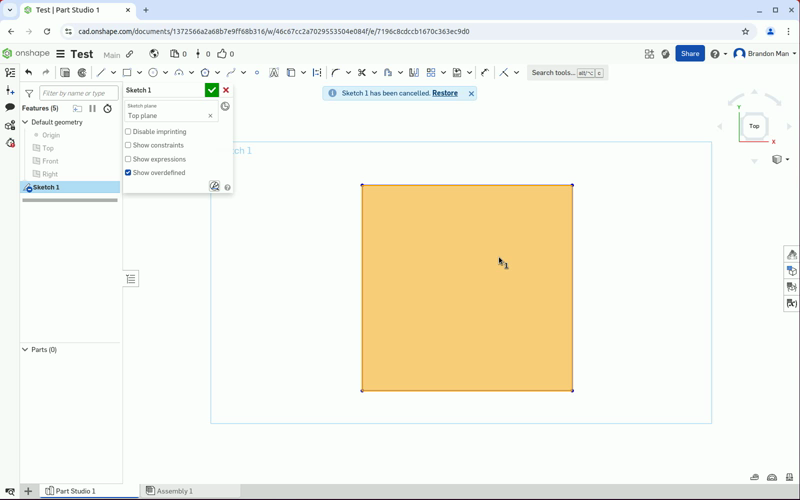
mouse_move(73, 352)
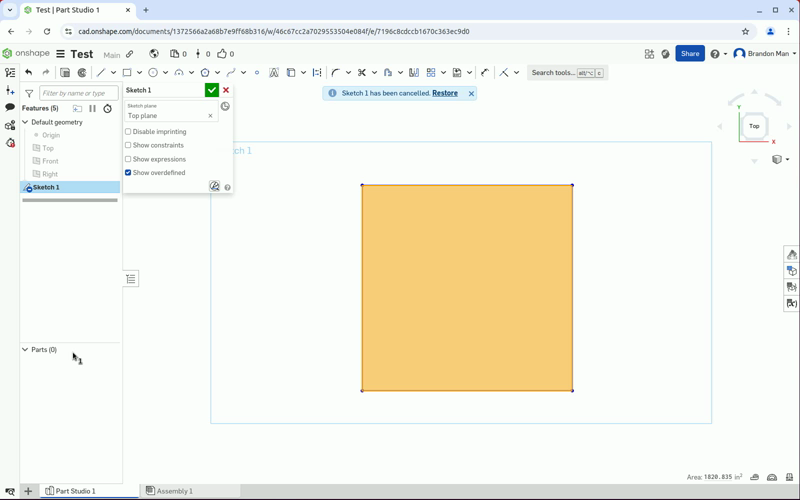
key(shift+y)
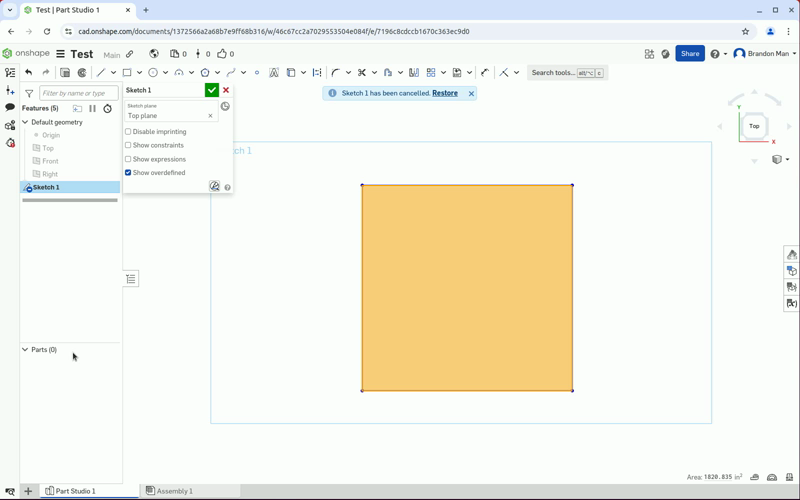
key(shift+e)
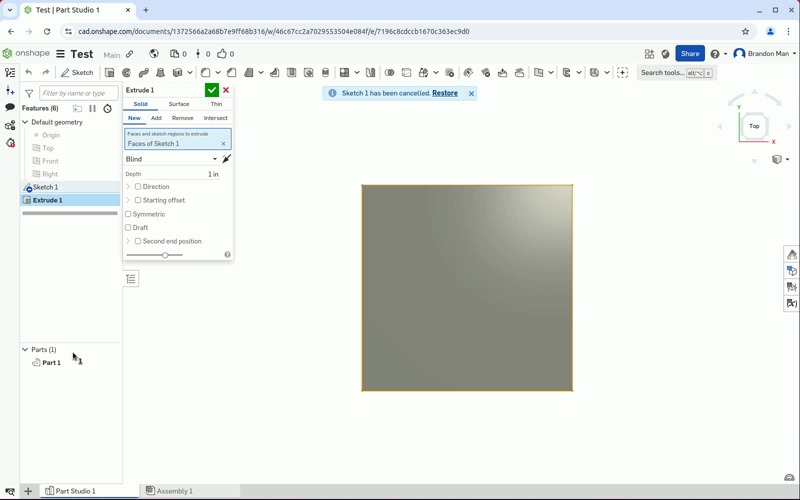
mouse_move(143, 106)
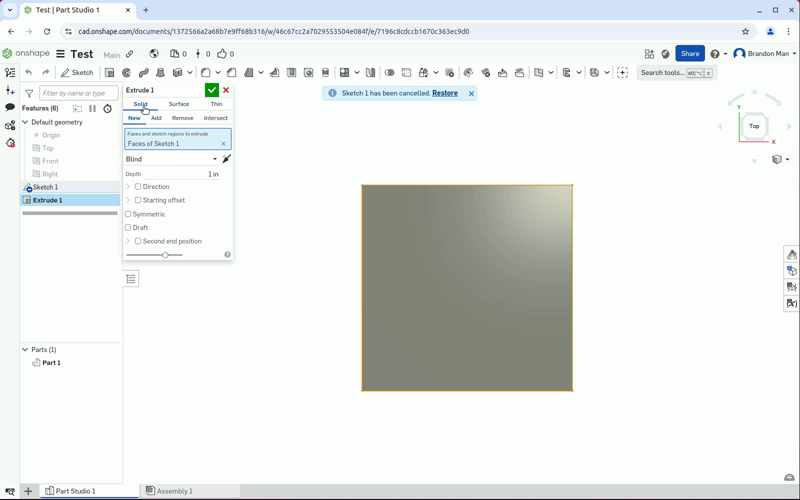
click(143, 106)
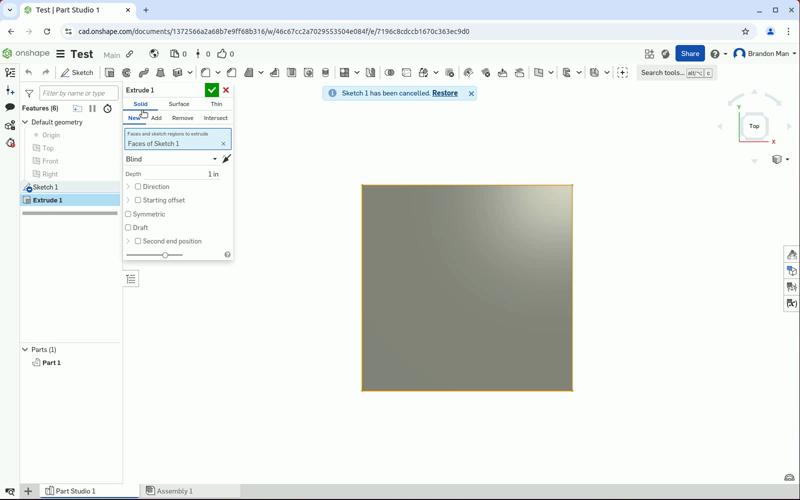
mouse_move(137, 120)
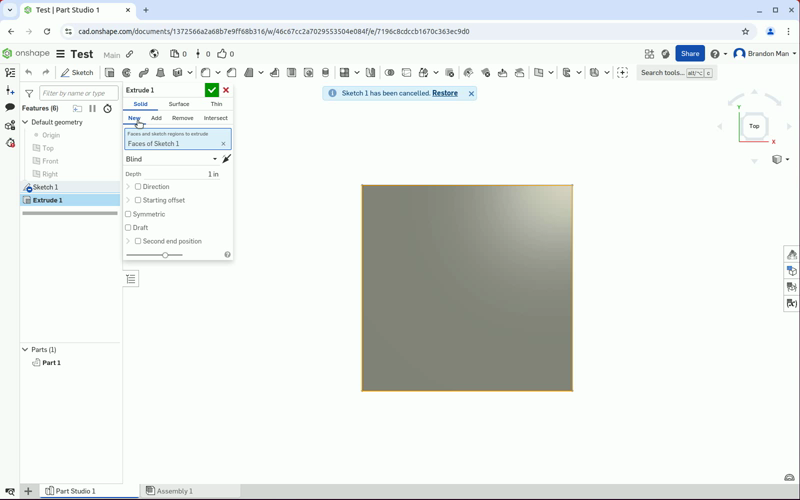
click(137, 120)
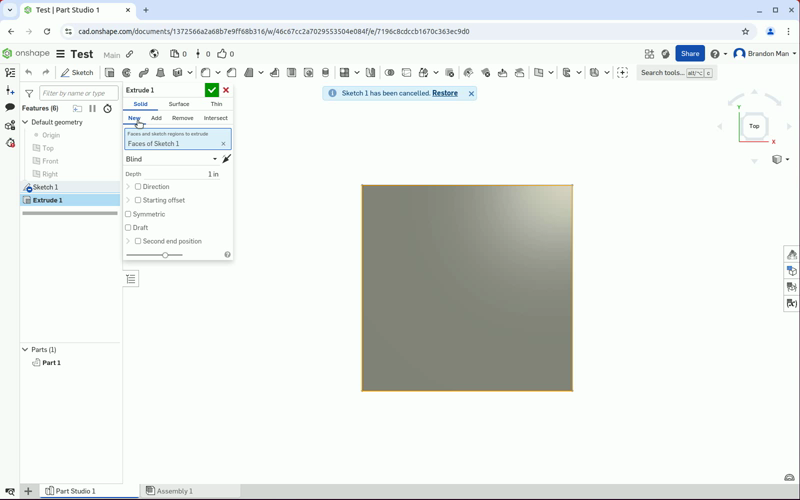
key(tab, 4)
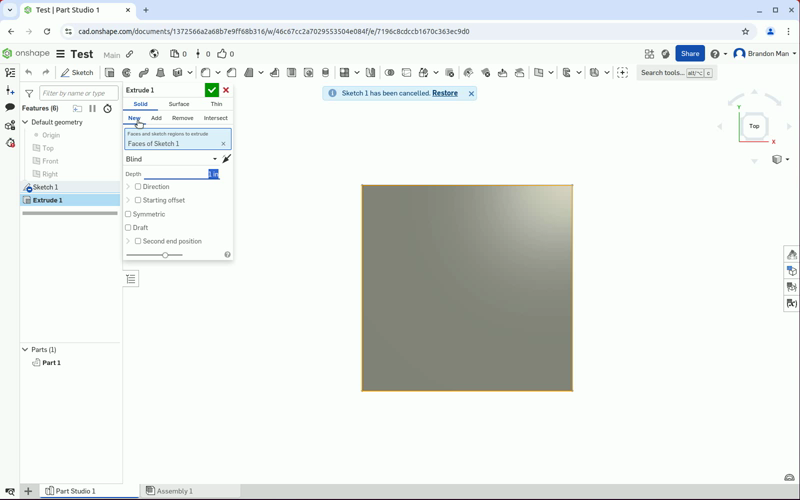
text(17.09)
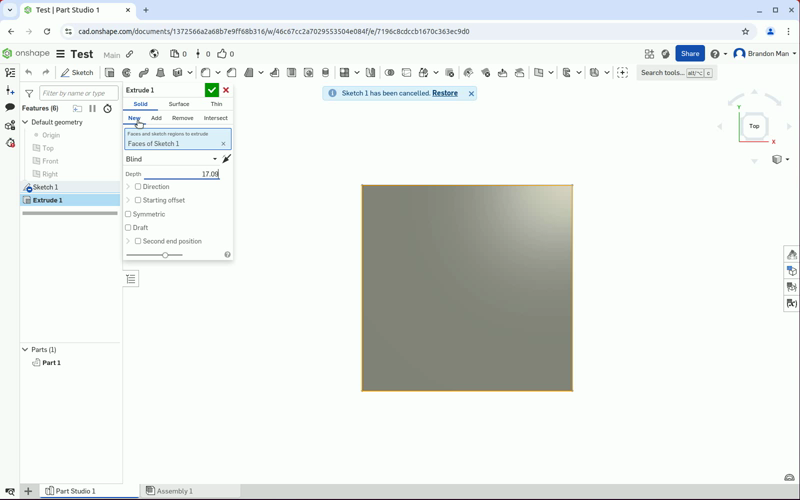
key(enter)
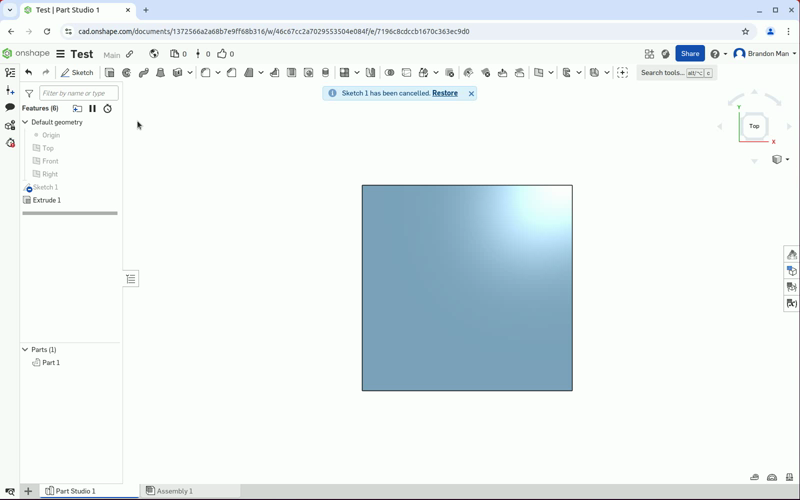
key(shift+h)
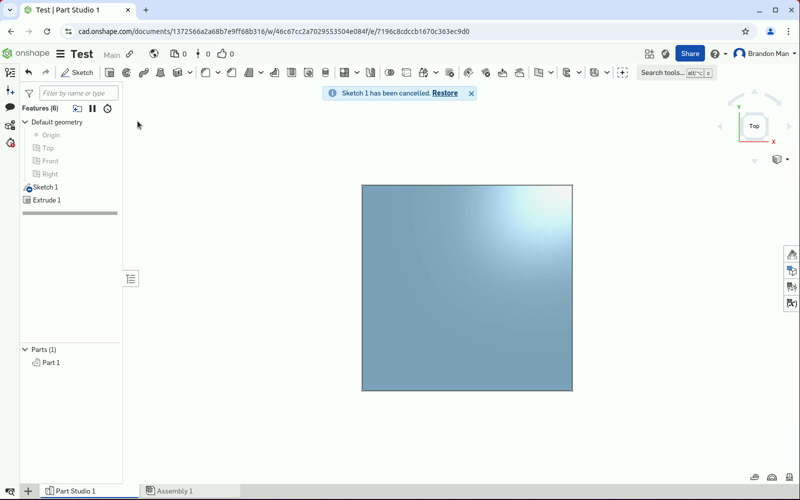
key(shift+h)
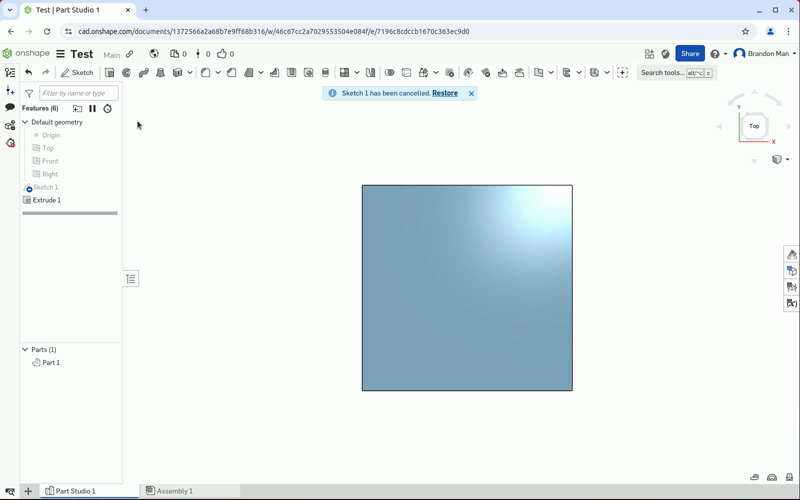
mouse_move(73, 189)
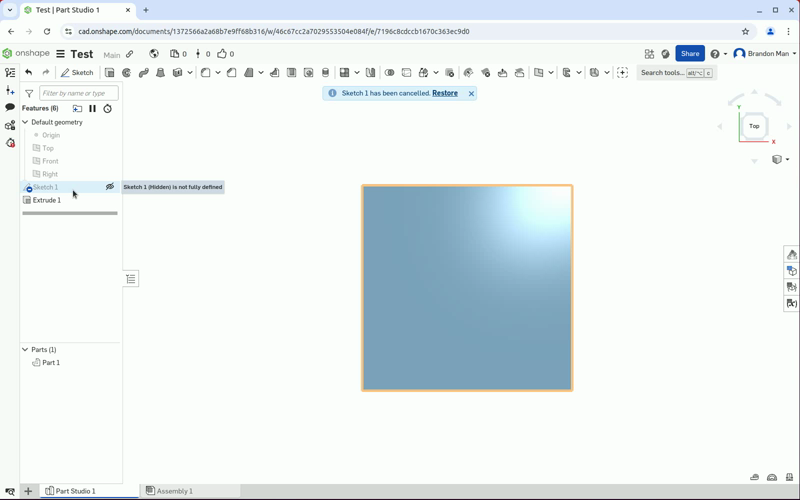
click(73, 189)
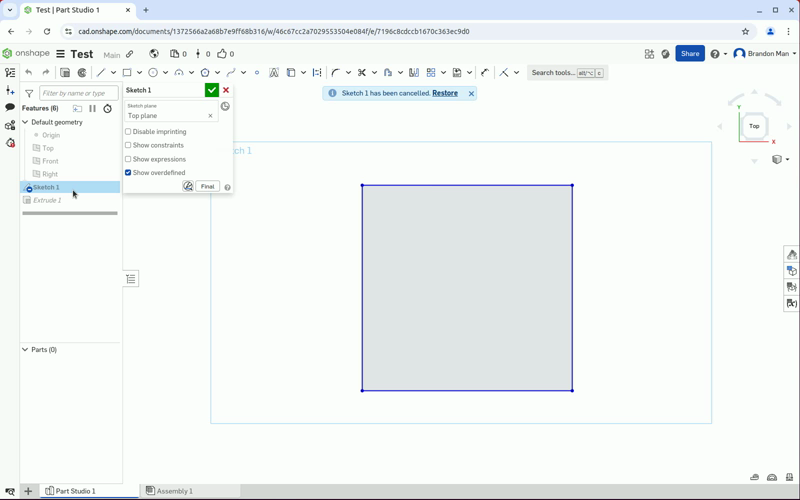
mouse_move(229, 92)
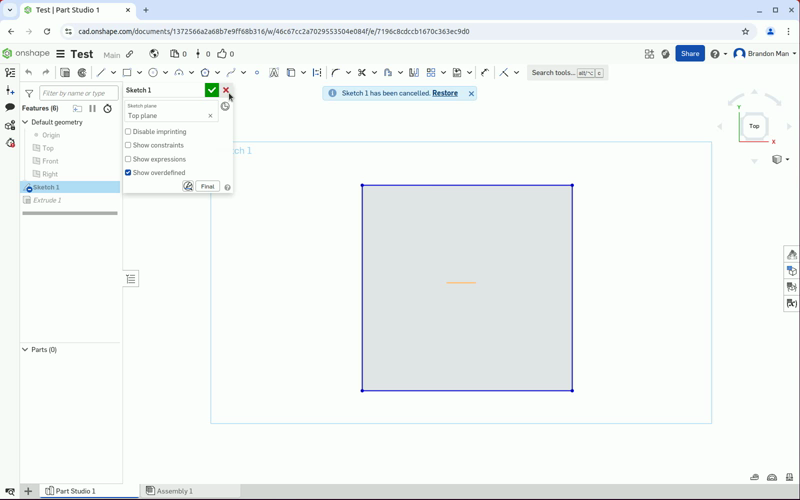
click(229, 92)
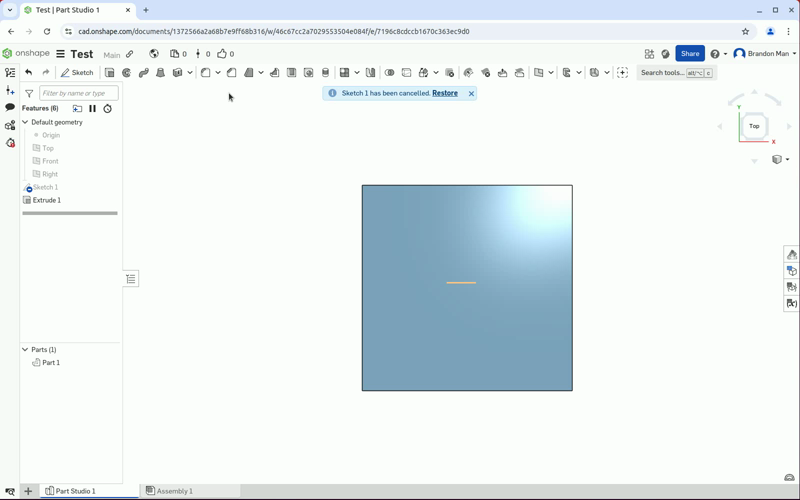
mouse_move(541, 75)
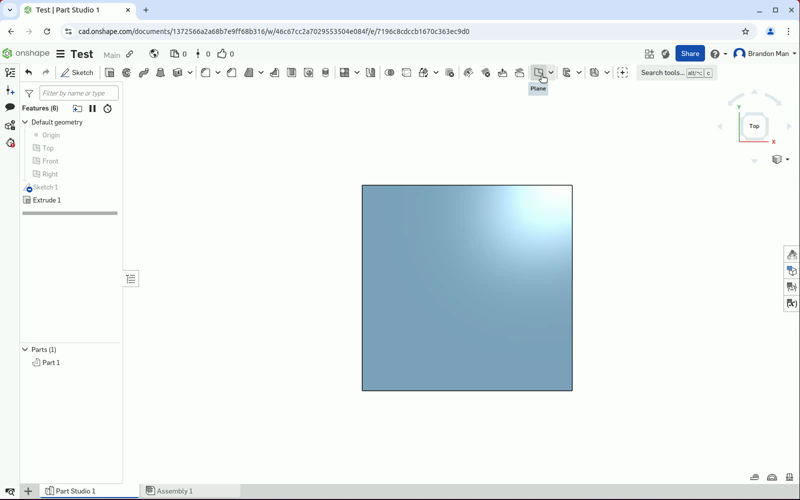
click(541, 75)
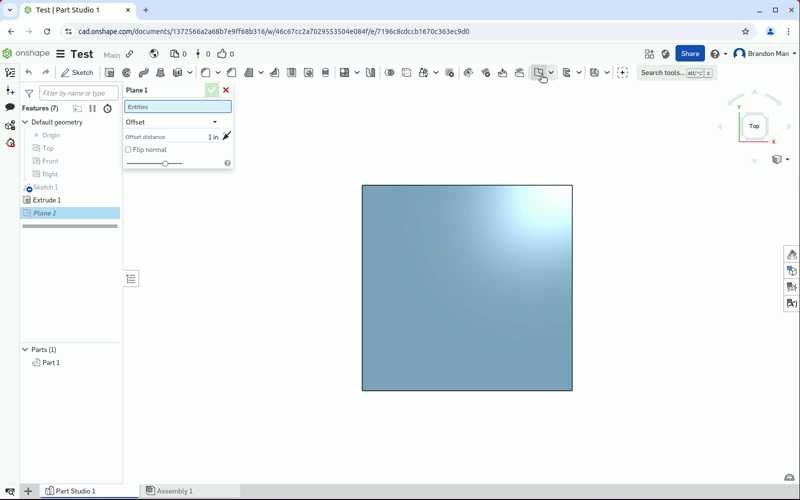
mouse_move(73, 150)
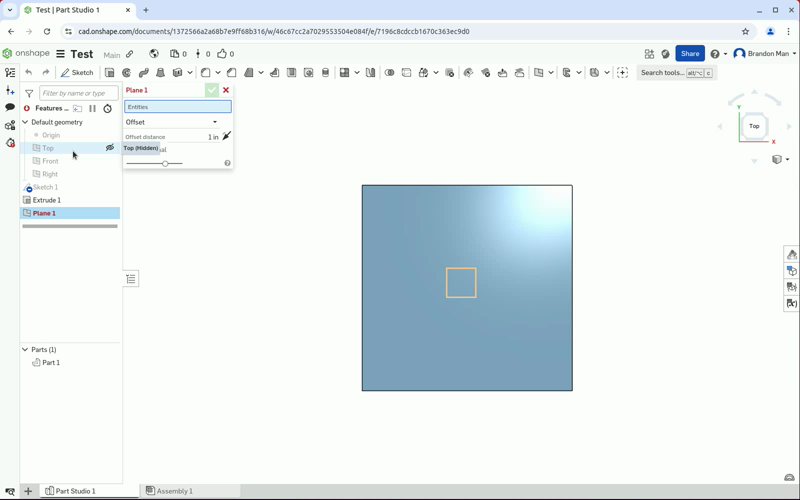
click(73, 150)
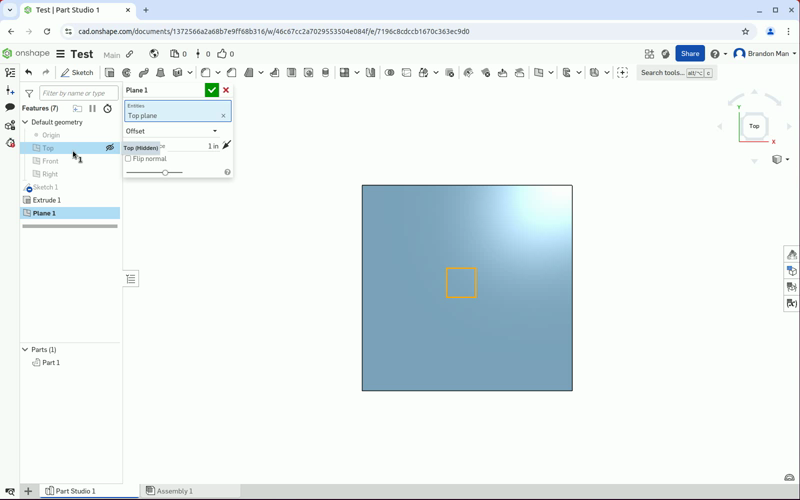
key(tab, 2)
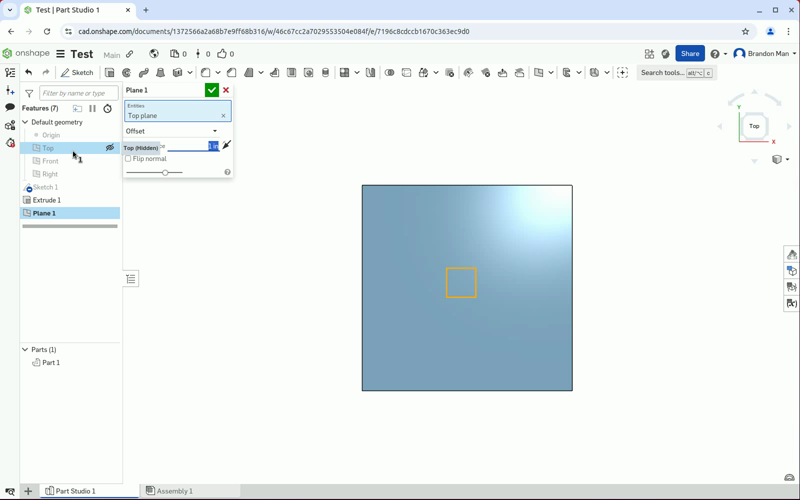
text(17.1)
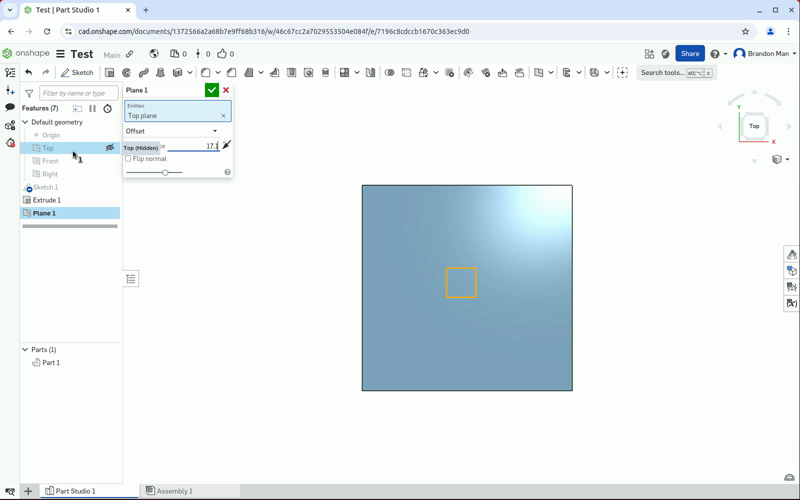
key(enter, 2)
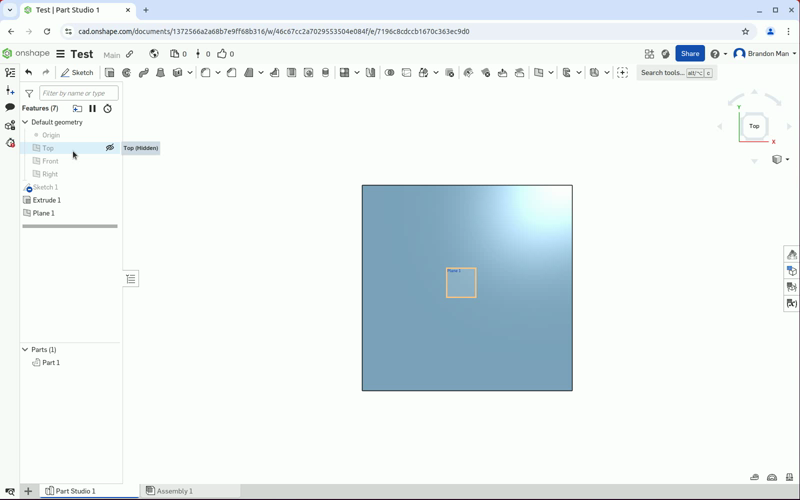
key(shift+s)
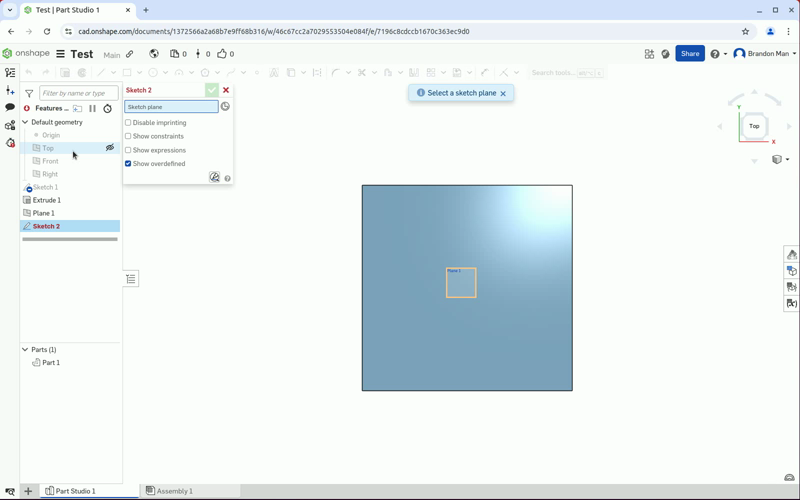
mouse_move(73, 215)
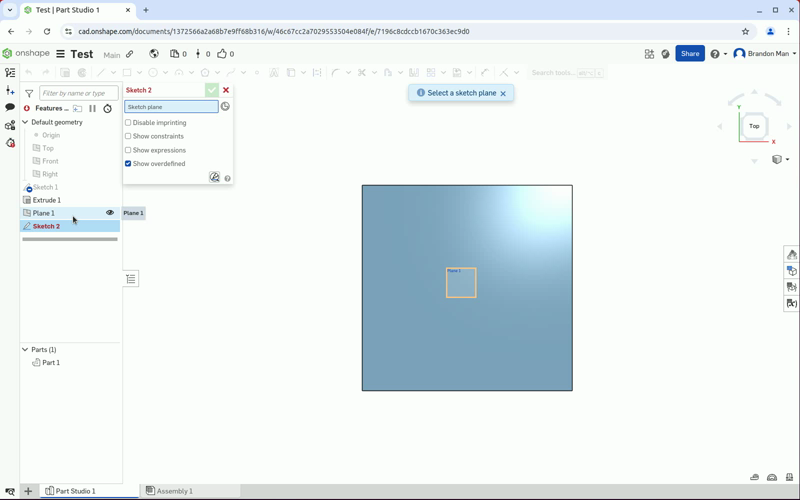
click(73, 215)
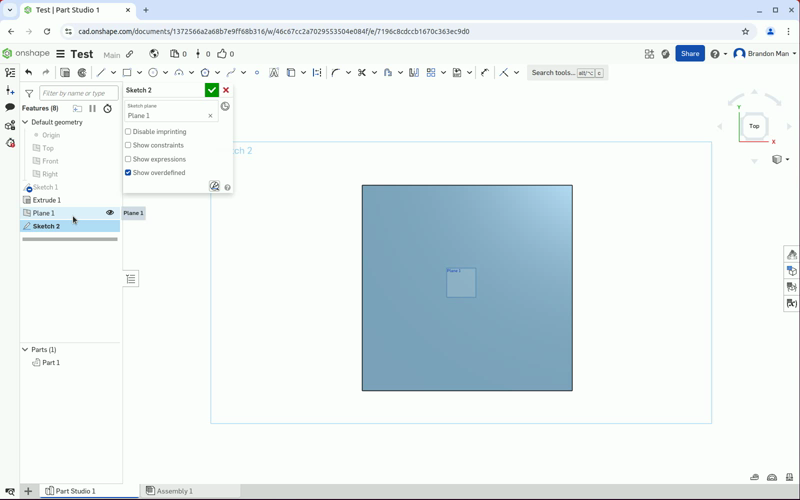
mouse_move(73, 352)
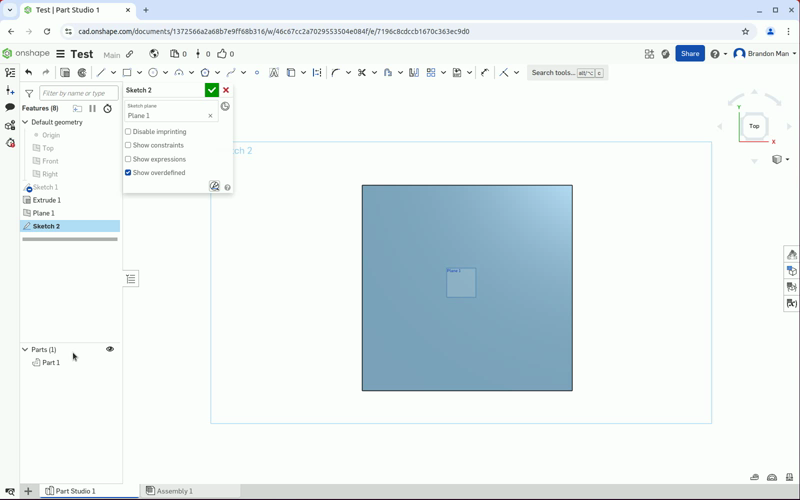
key(y)
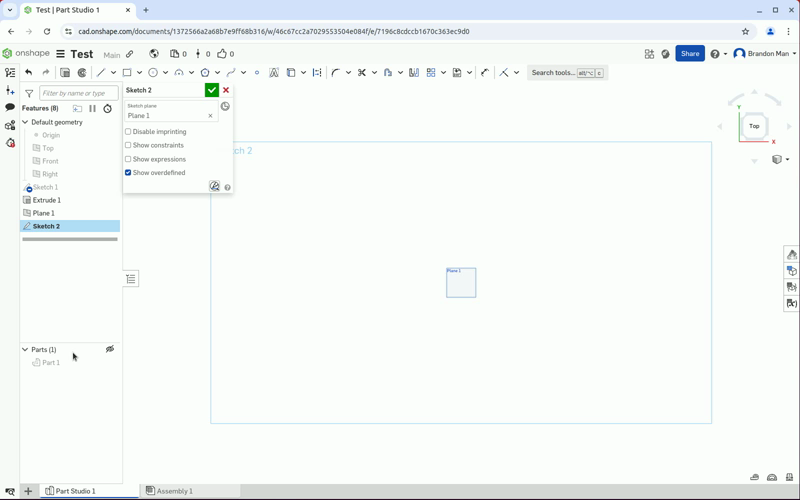
key(c)
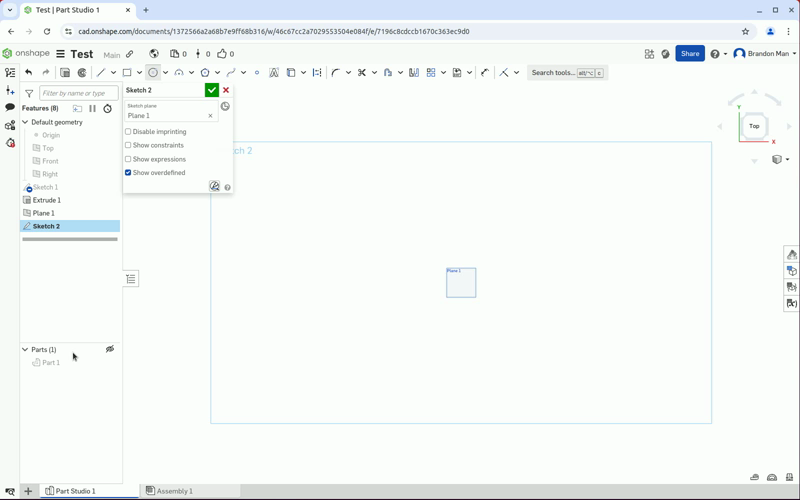
key_down(shift)
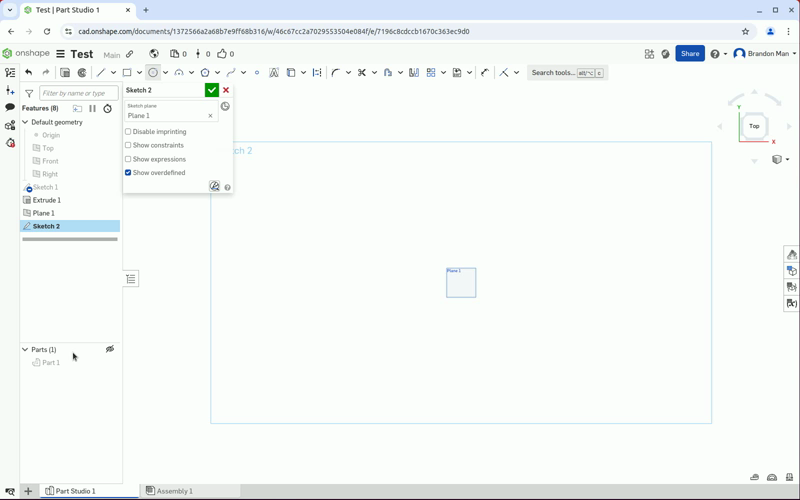
mouse_move(461, 282)
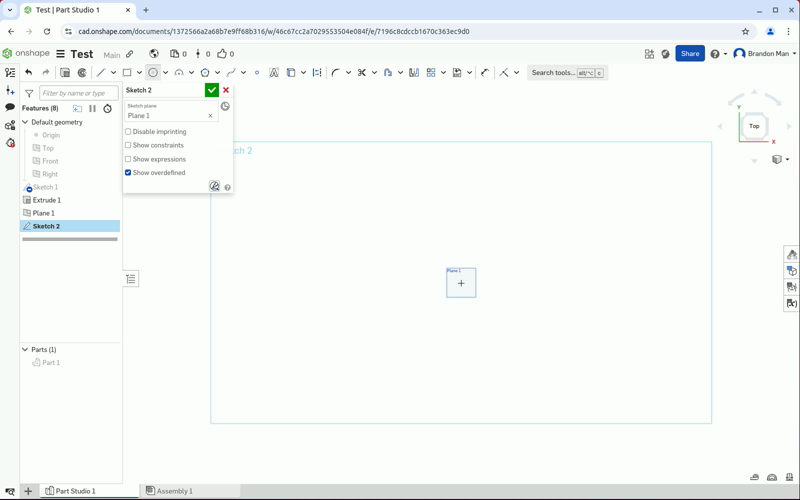
click(461, 282)
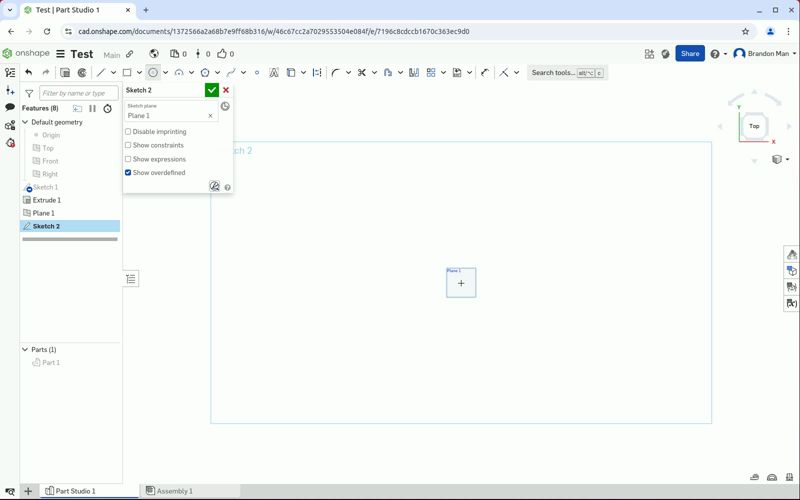
key_up(shift)
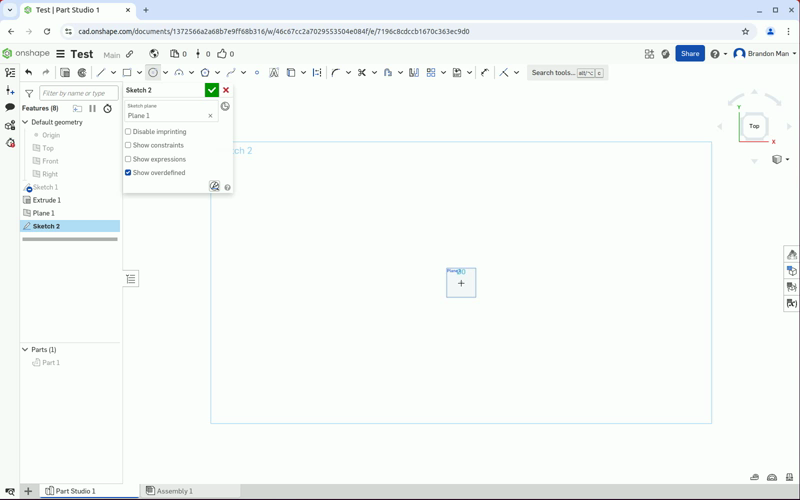
mouse_move(501, 282)
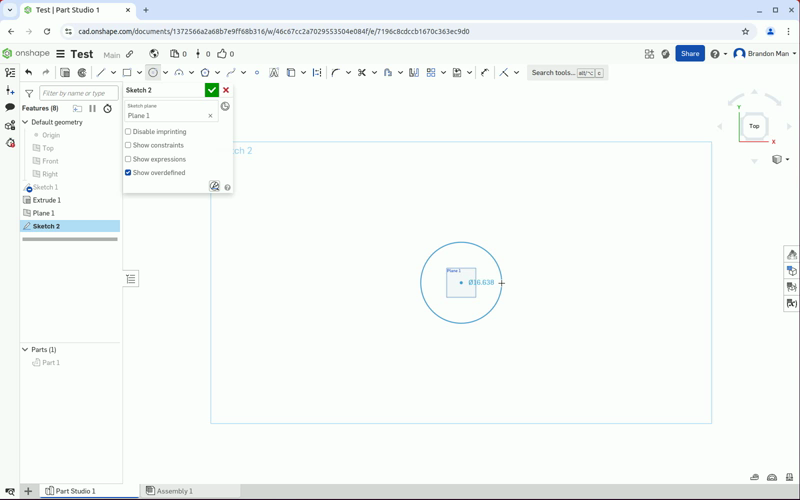
click(501, 282)
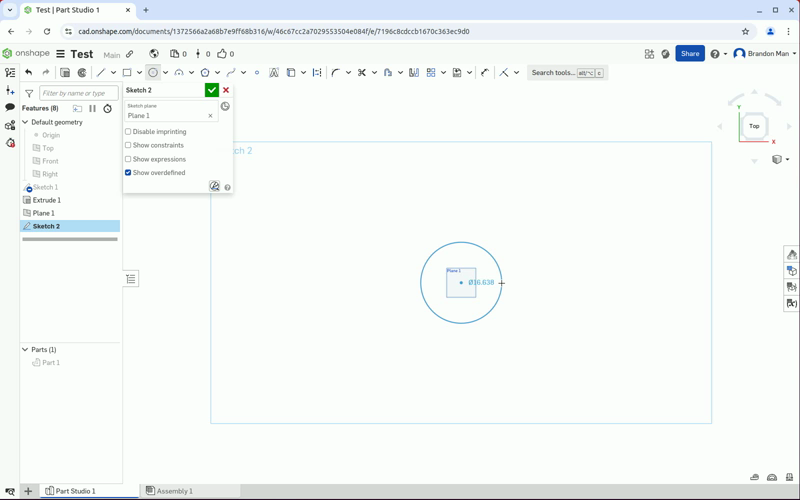
key(esc)
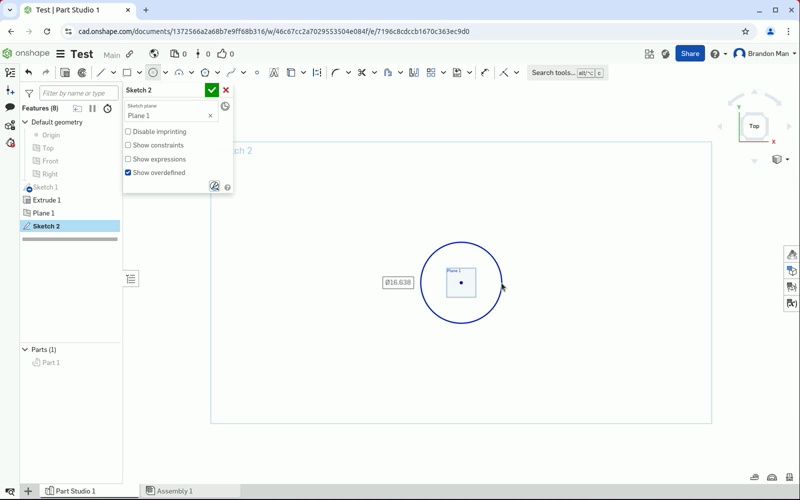
mouse_move(429, 274)
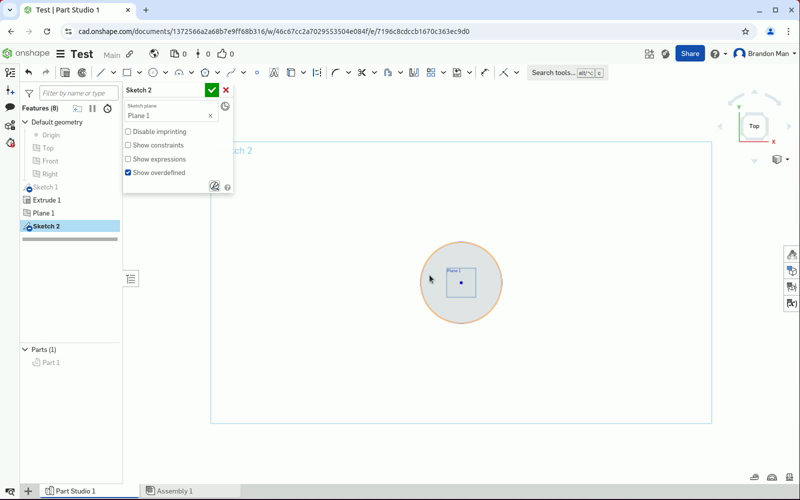
click(429, 274)
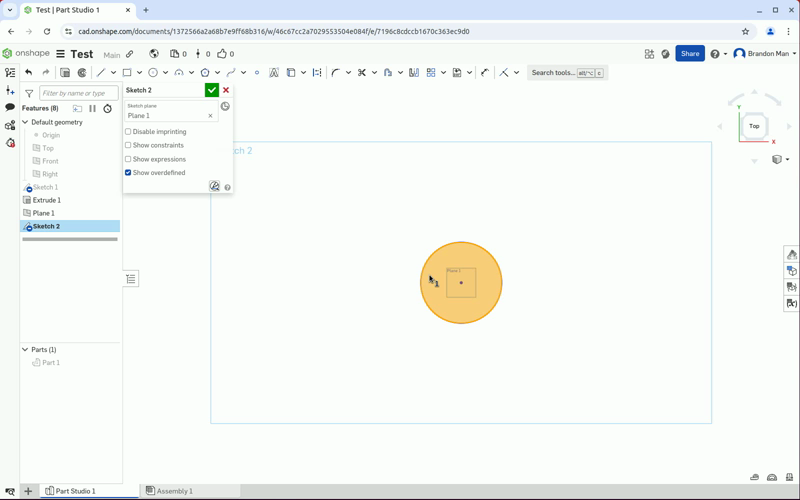
mouse_move(73, 352)
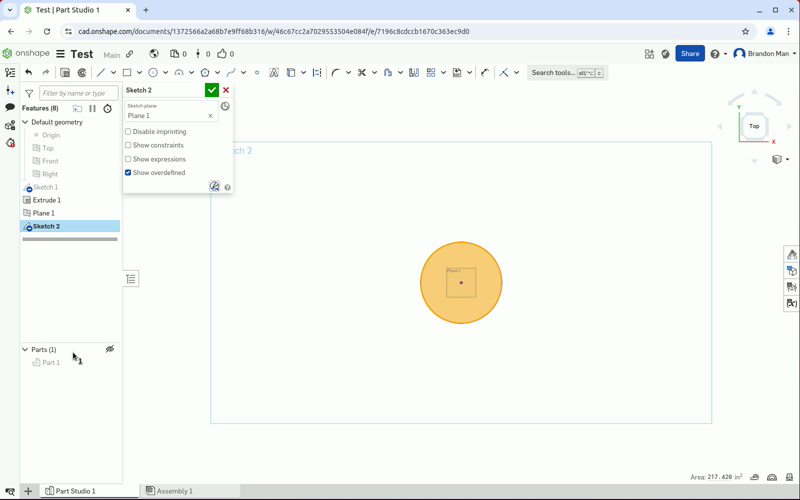
key(shift+y)
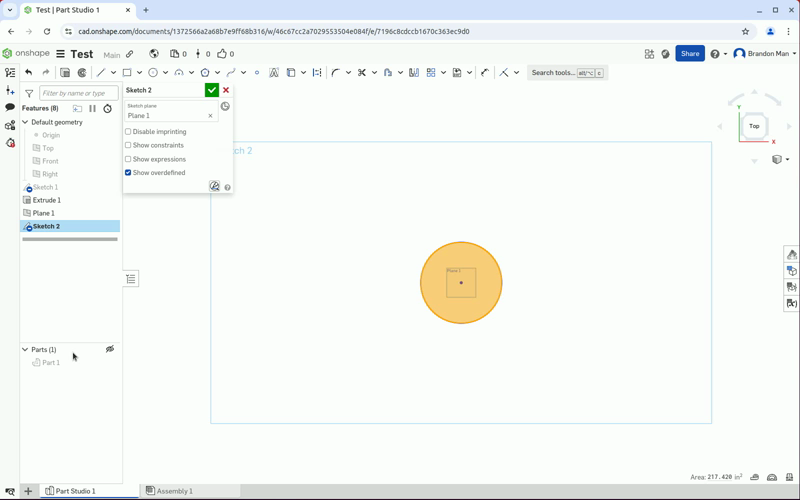
key(shift+e)
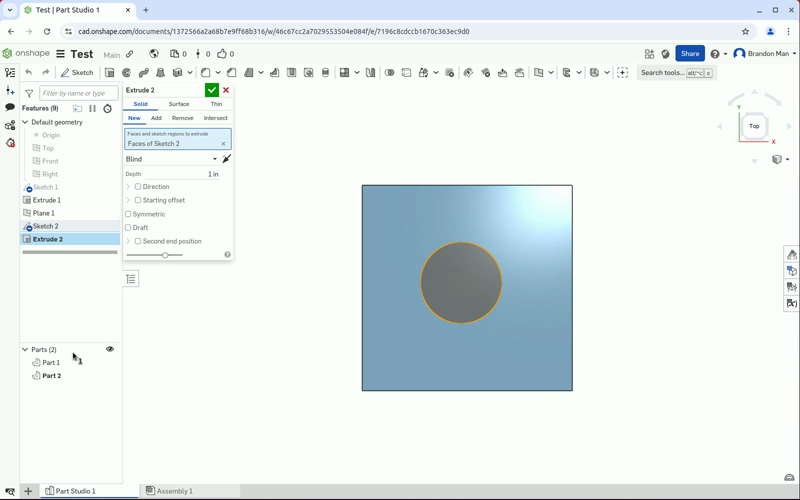
mouse_move(143, 106)
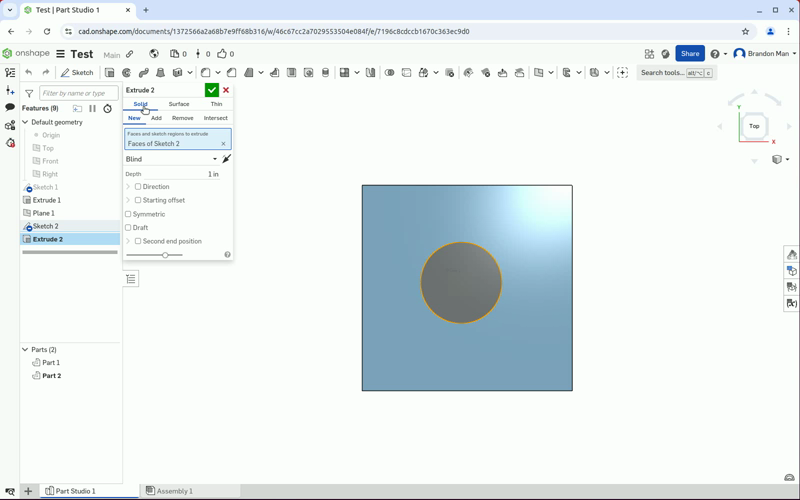
click(143, 106)
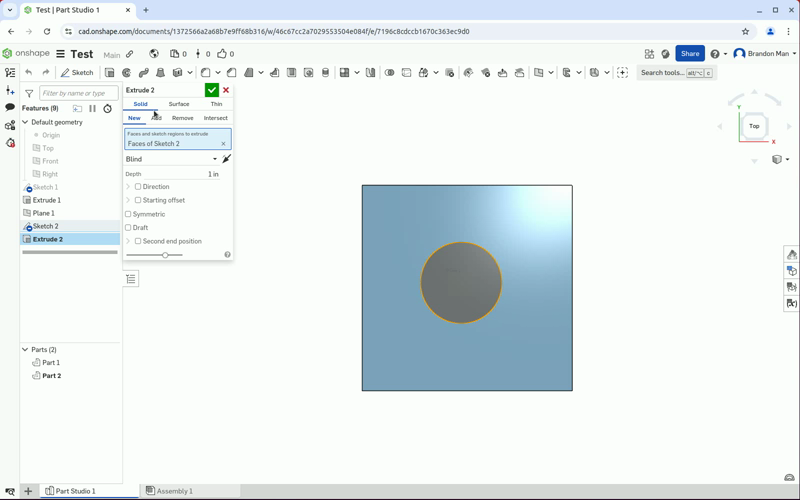
mouse_move(186, 120)
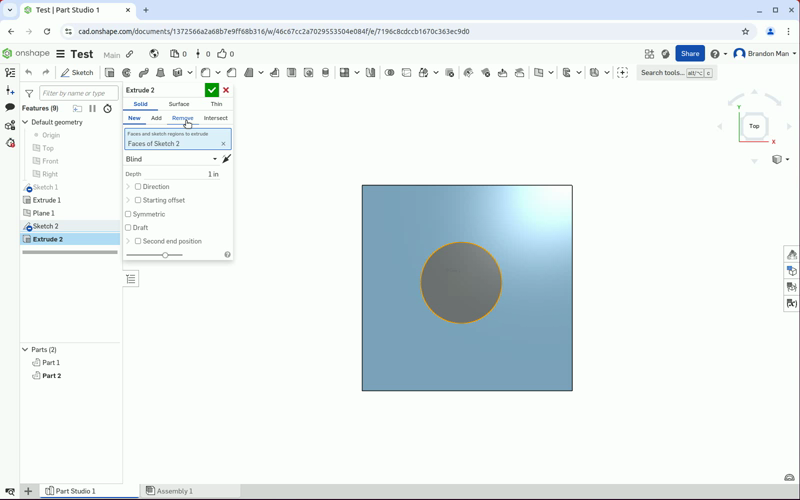
click(186, 120)
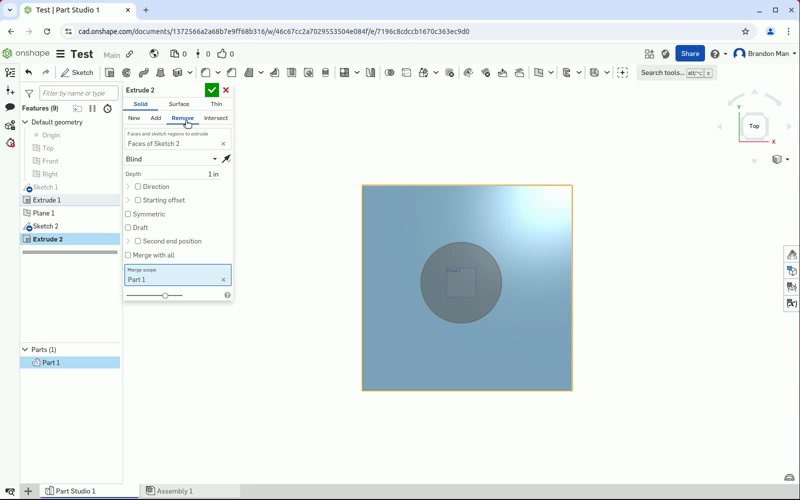
key(tab, 4)
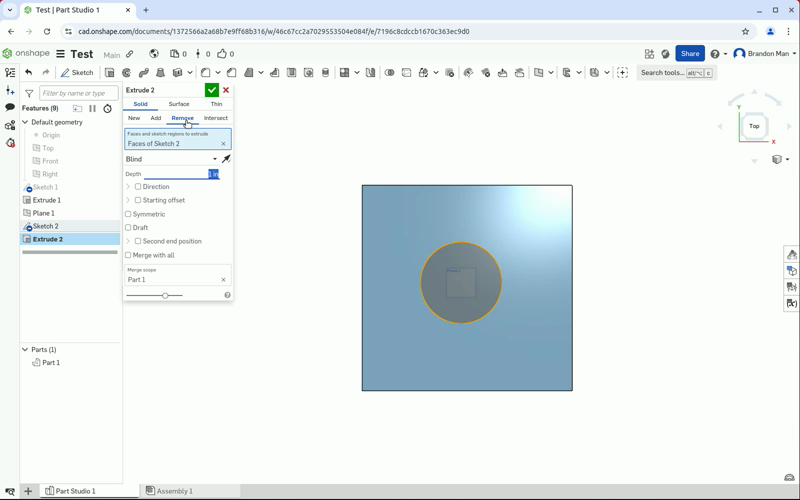
text(17.09)
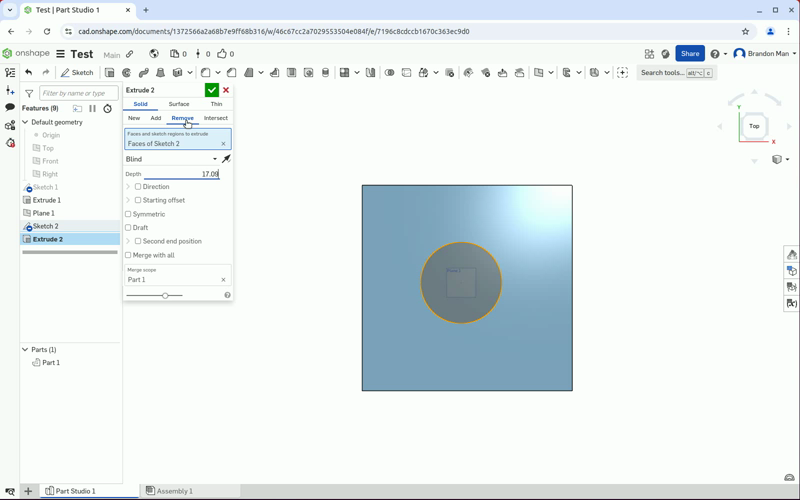
key(tab, 6)
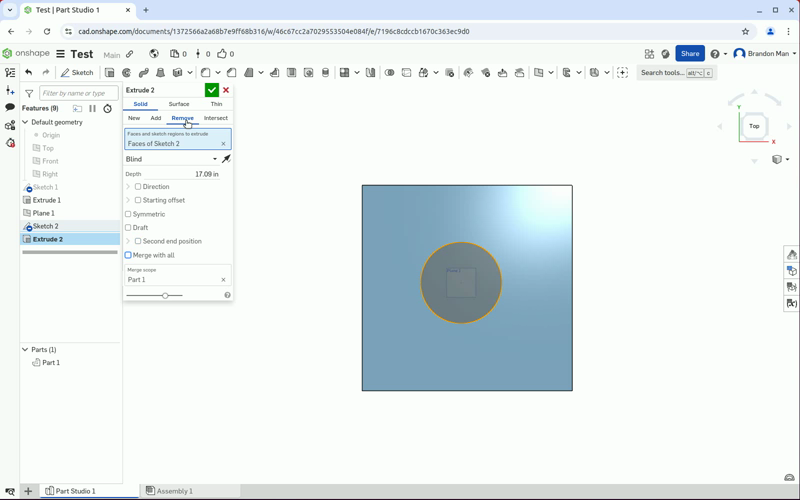
key(space)
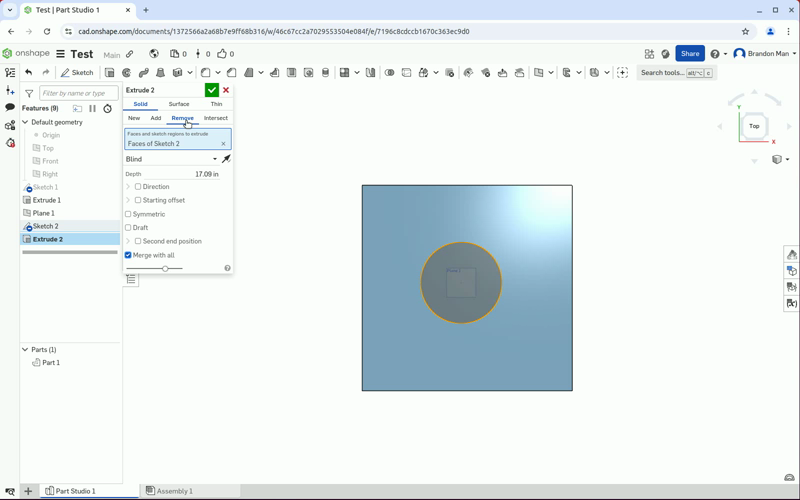
key(enter)
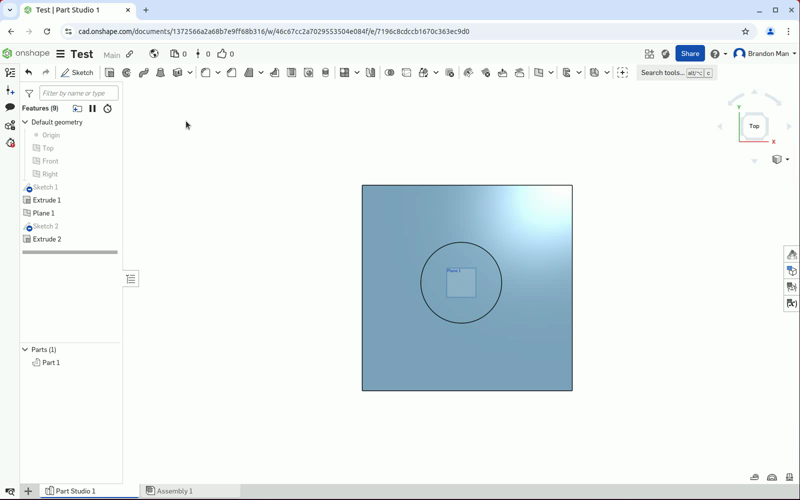
key(shift+h)
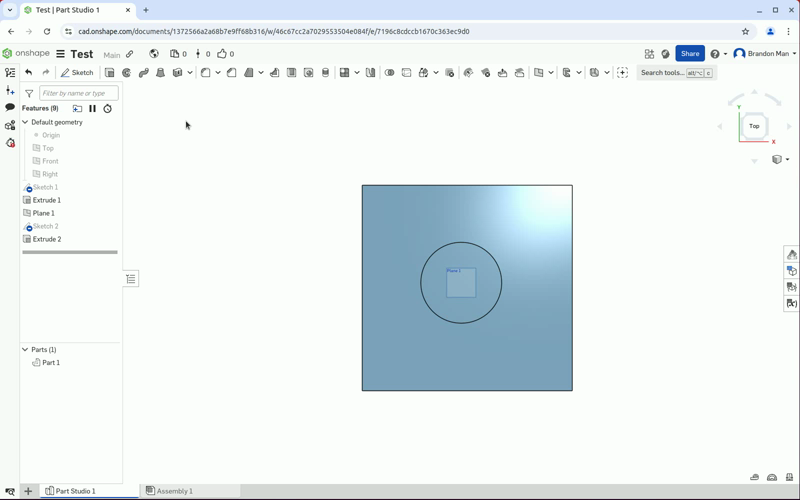
key(shift+h)
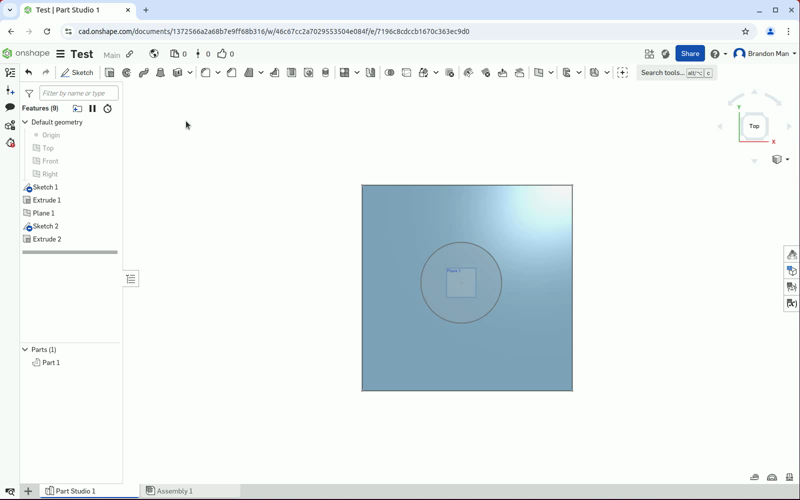
key(shift+7)
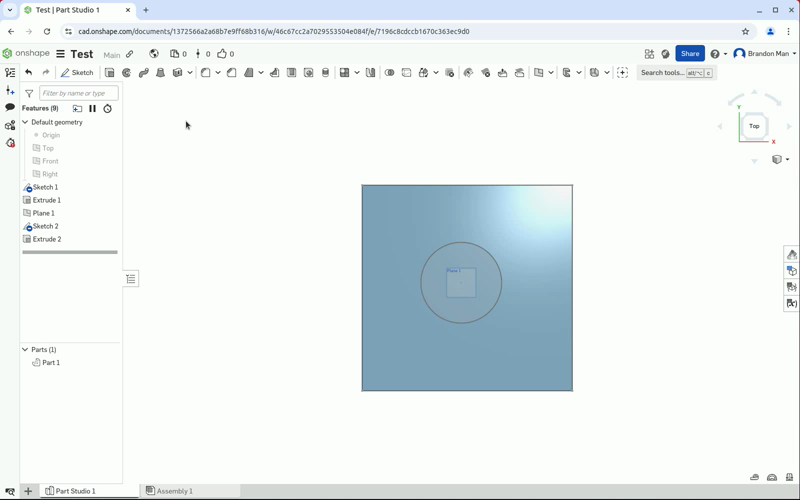
key(up, 3)
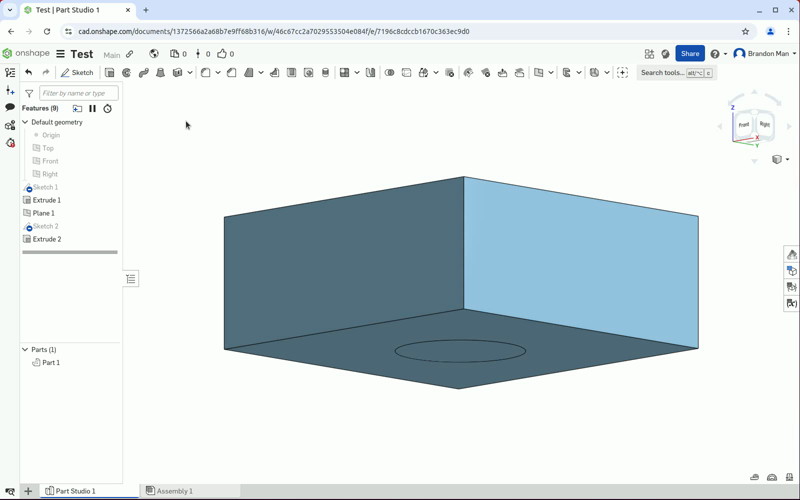
key(left, 3)
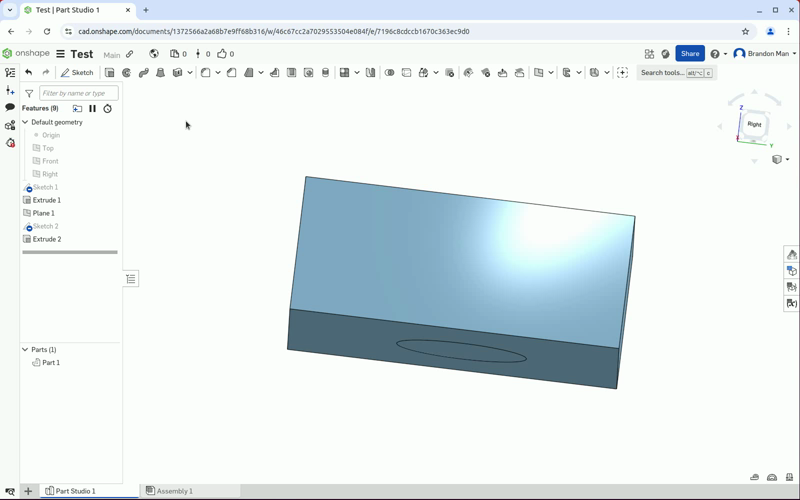
key(right, 3)
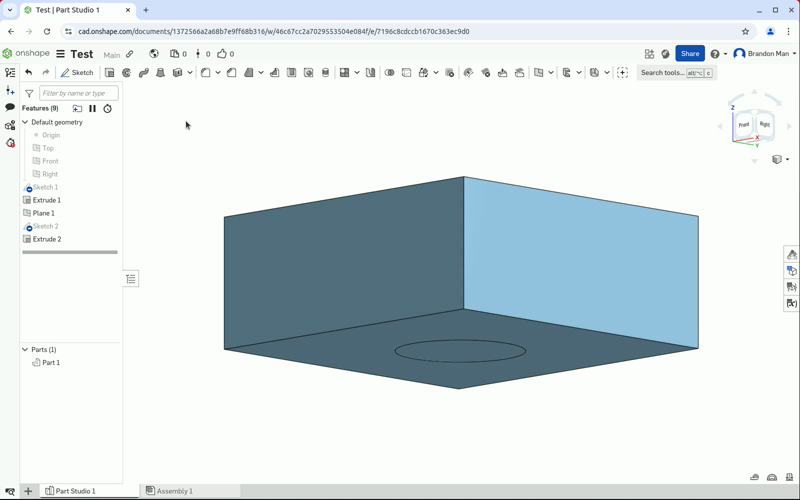
key(down, 3)
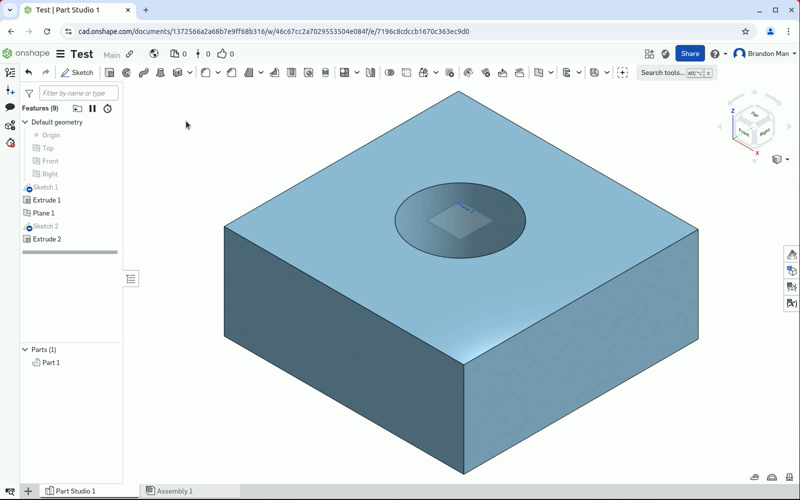
mouse_move(73, 189)
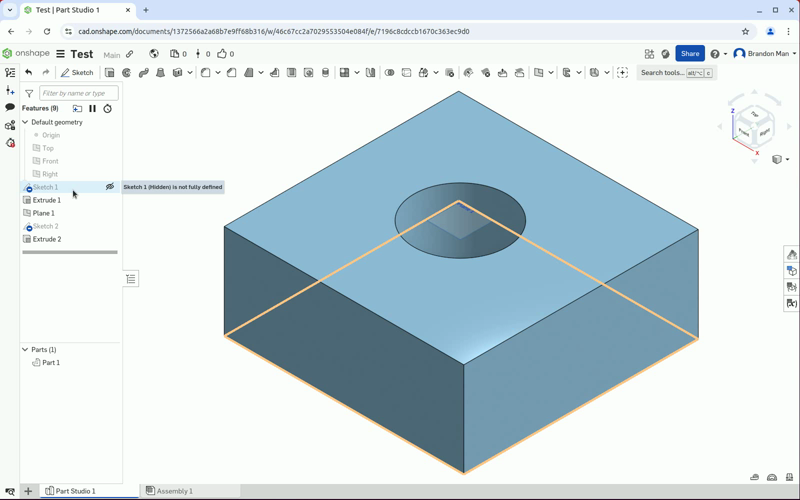
click(73, 189)